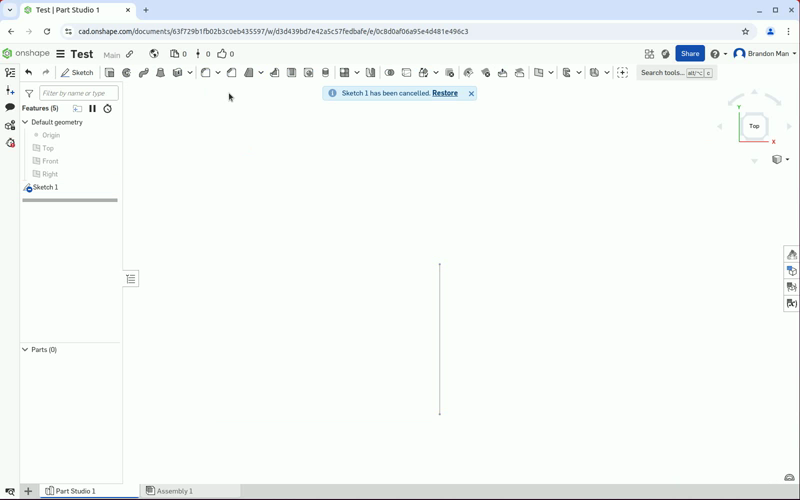
key(shift+h)
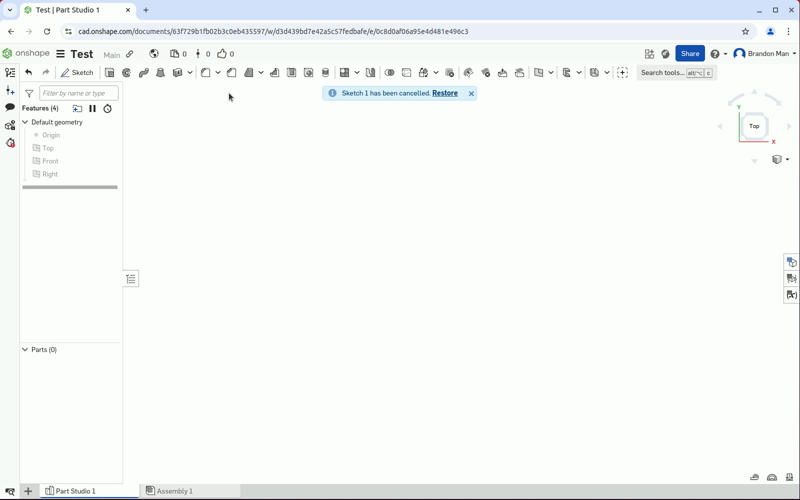
mouse_move(73, 352)
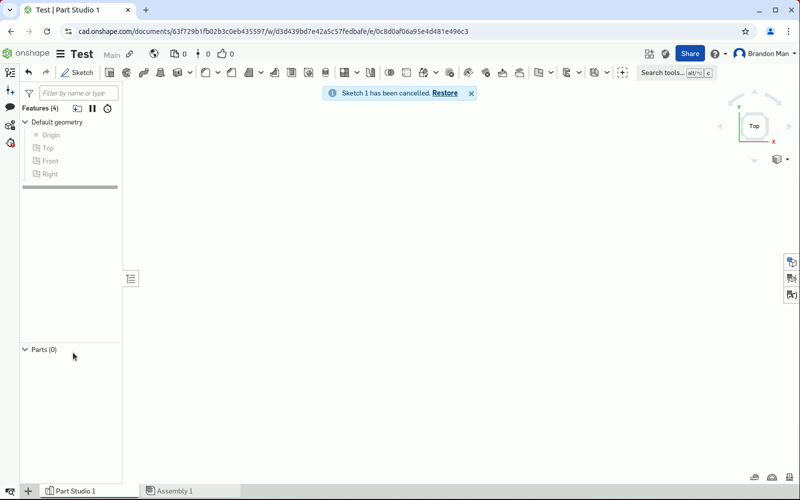
key(y)
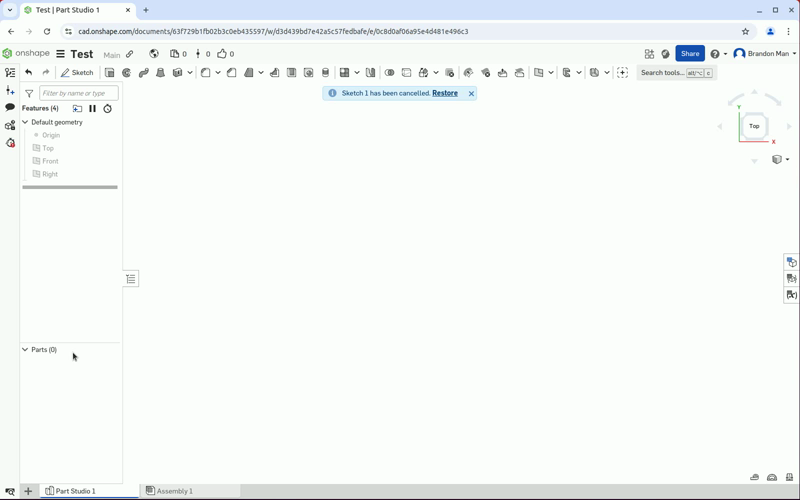
key(shift+p)
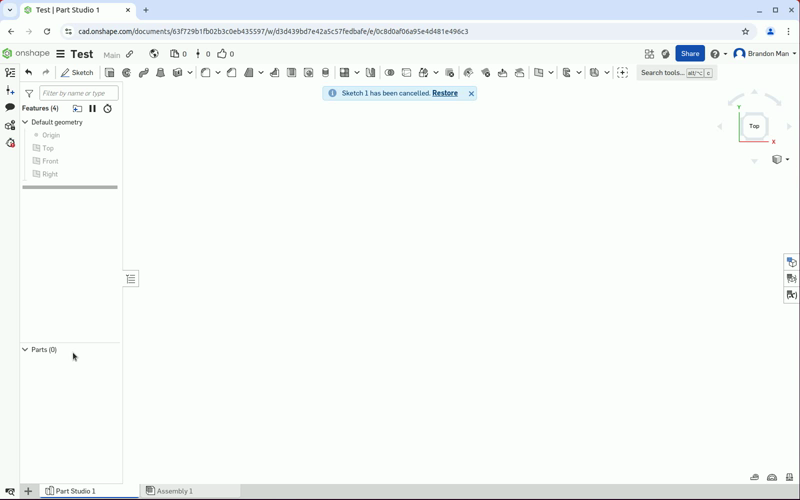
key(space)
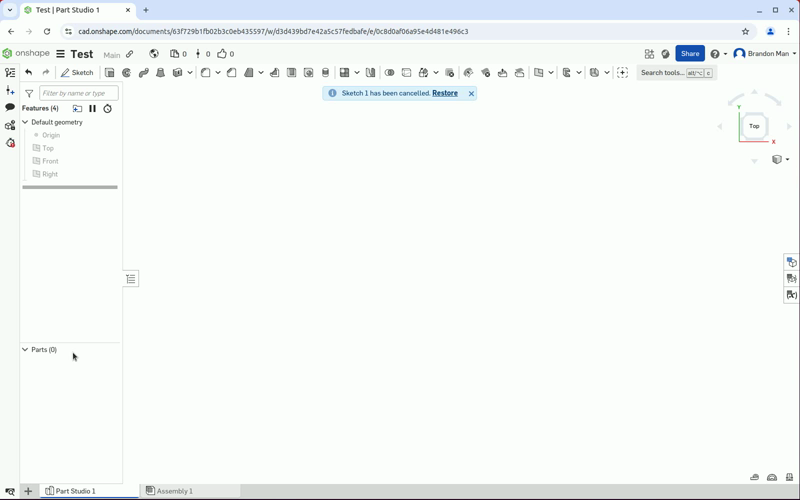
key_down(shift)
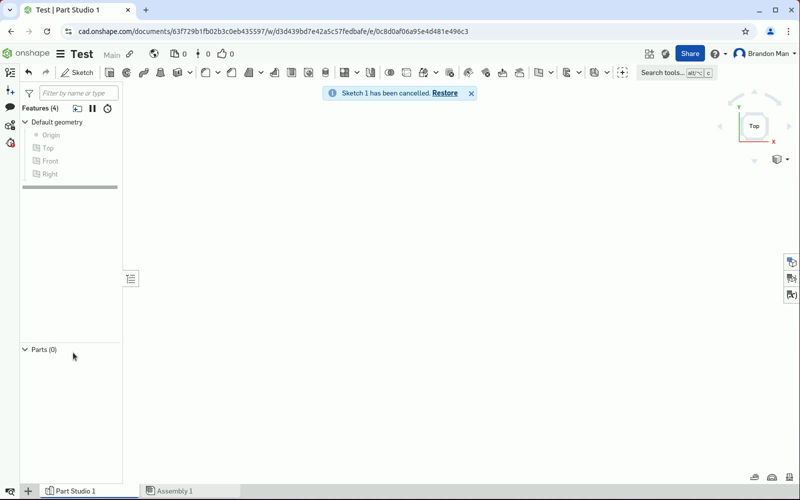
key(up)
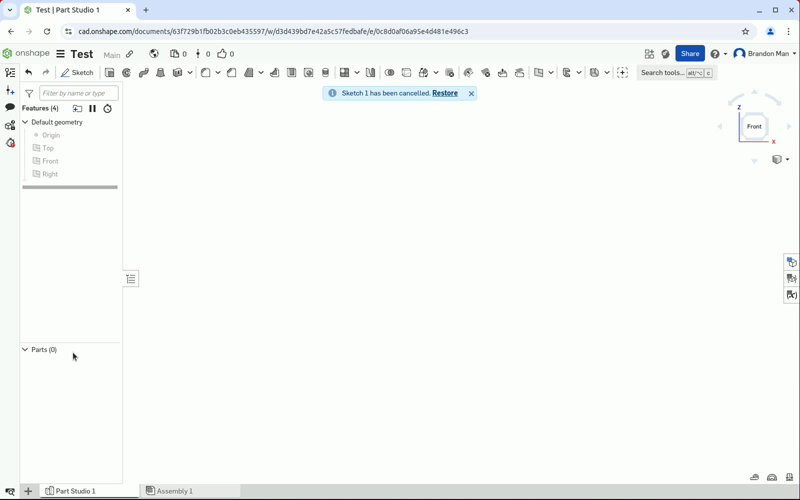
key_up(shift)
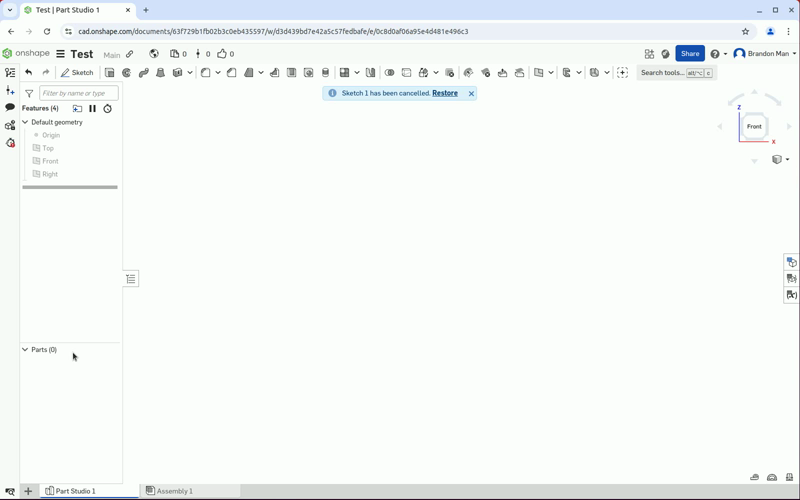
mouse_move(73, 352)
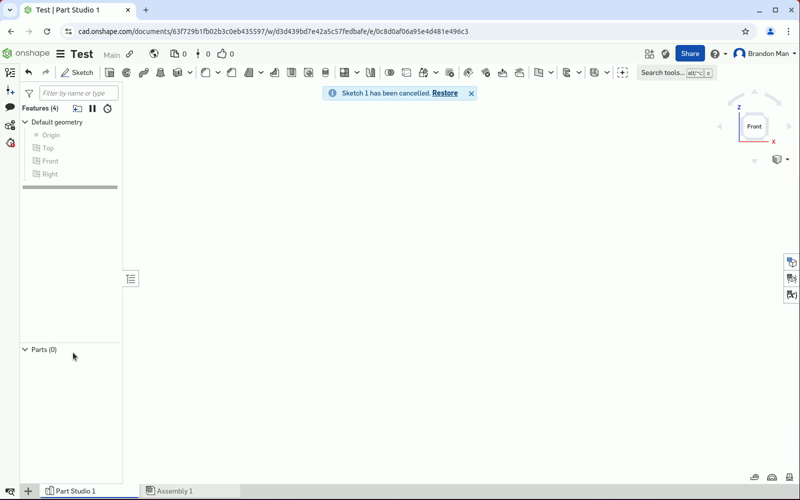
key(shift+y)
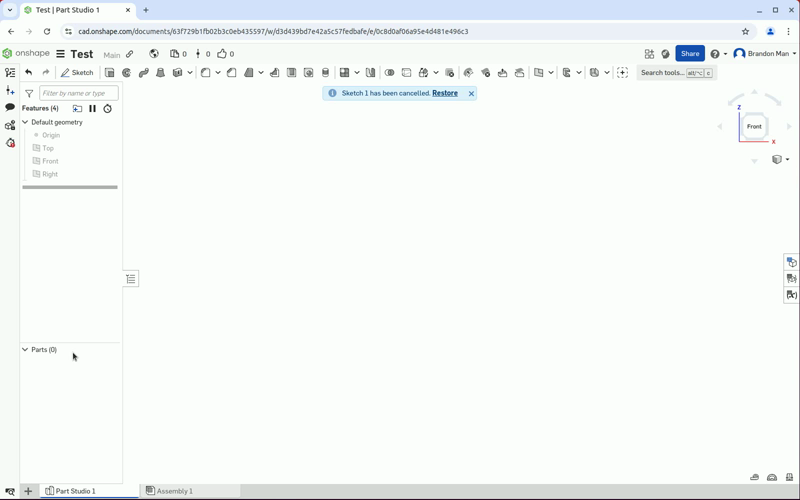
key(shift+s)
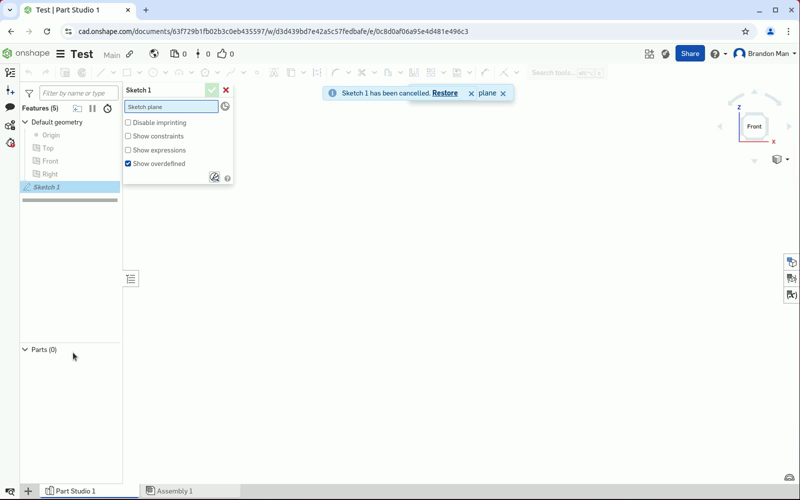
mouse_move(73, 163)
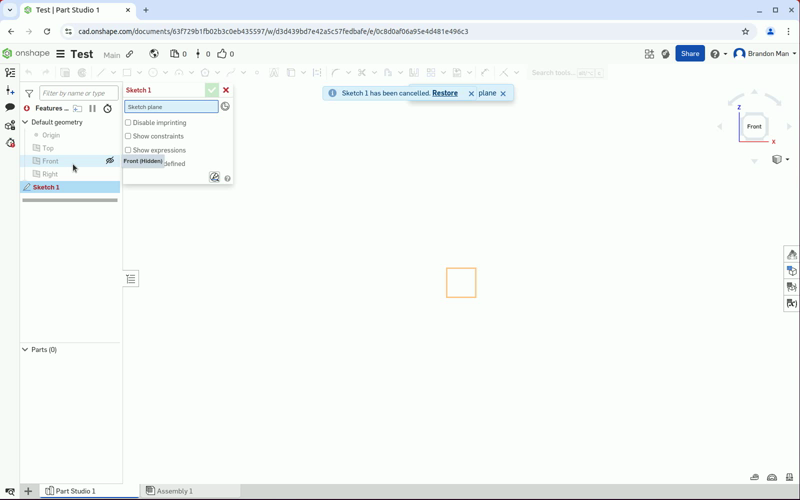
click(73, 163)
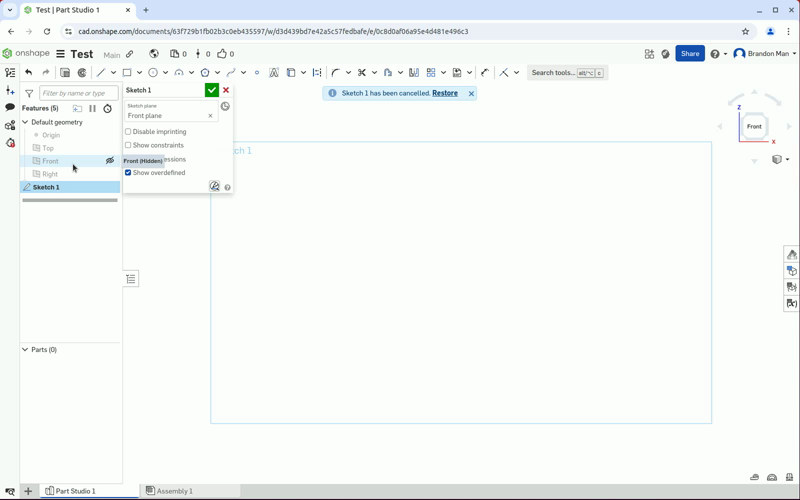
mouse_move(73, 352)
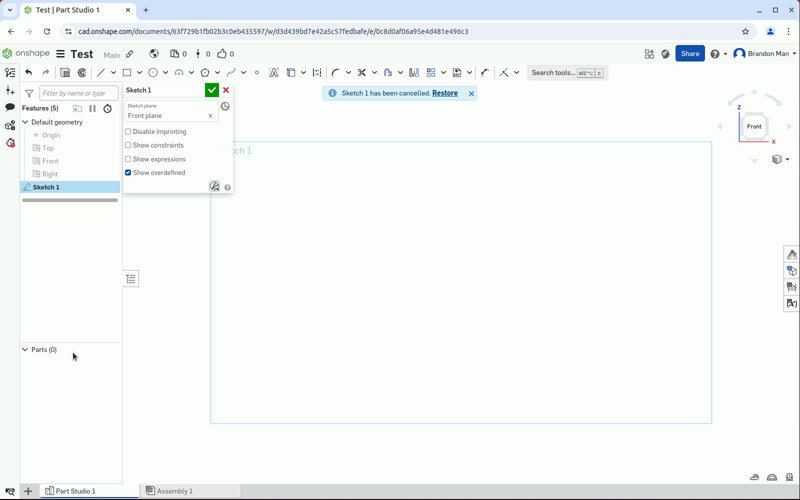
key(y)
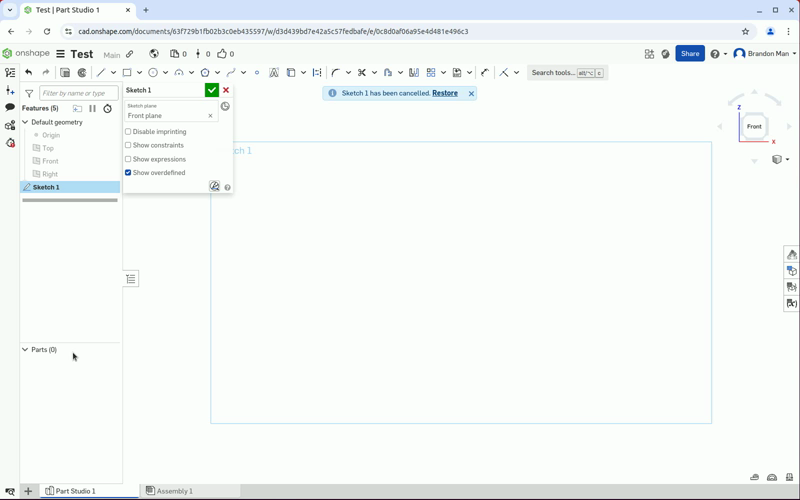
key(c)
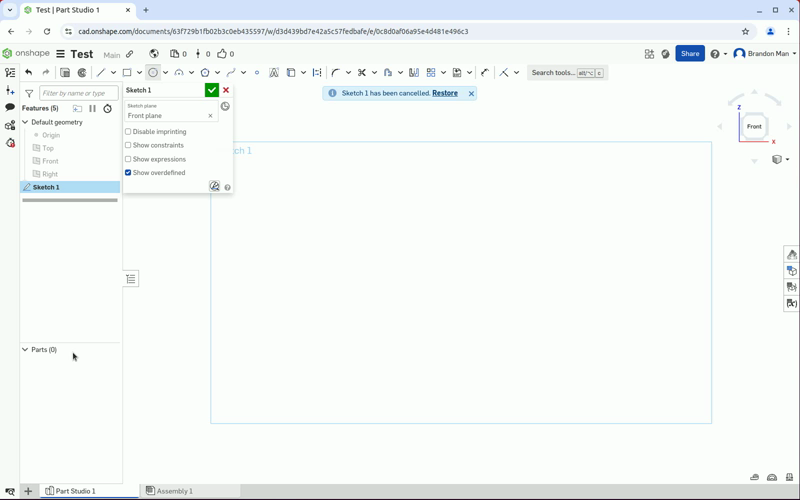
key_down(shift)
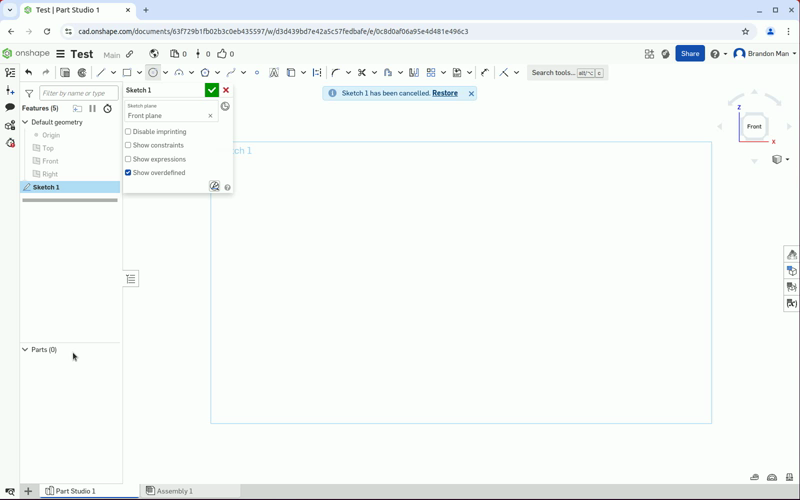
mouse_move(461, 282)
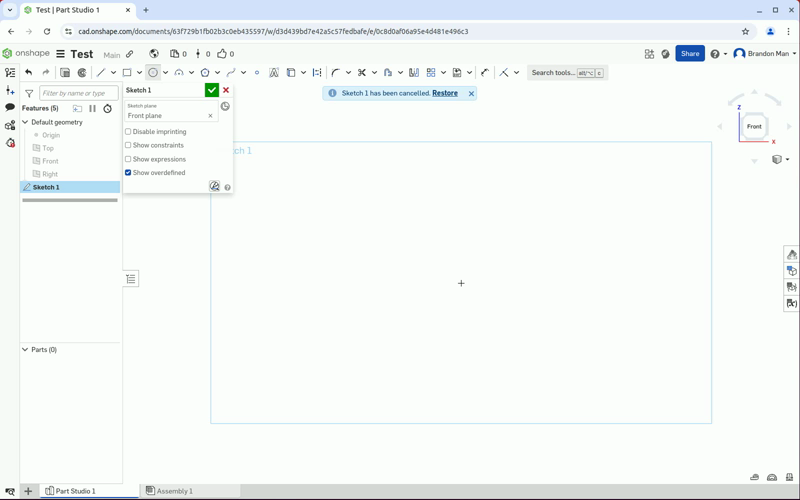
click(461, 282)
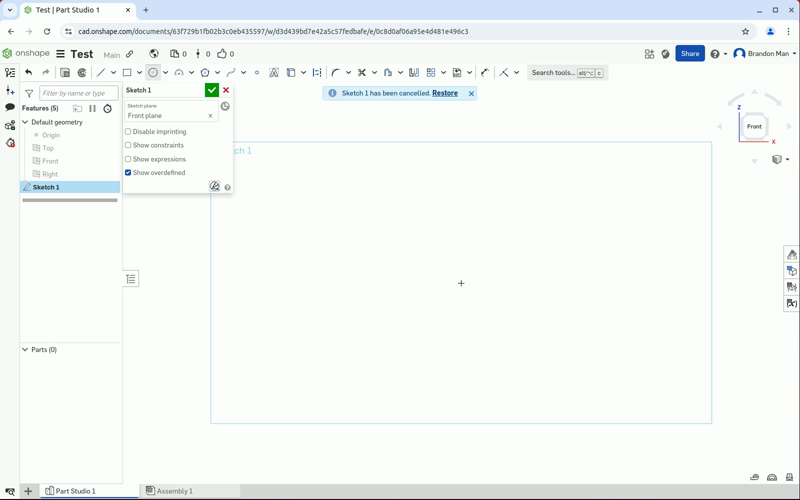
key_up(shift)
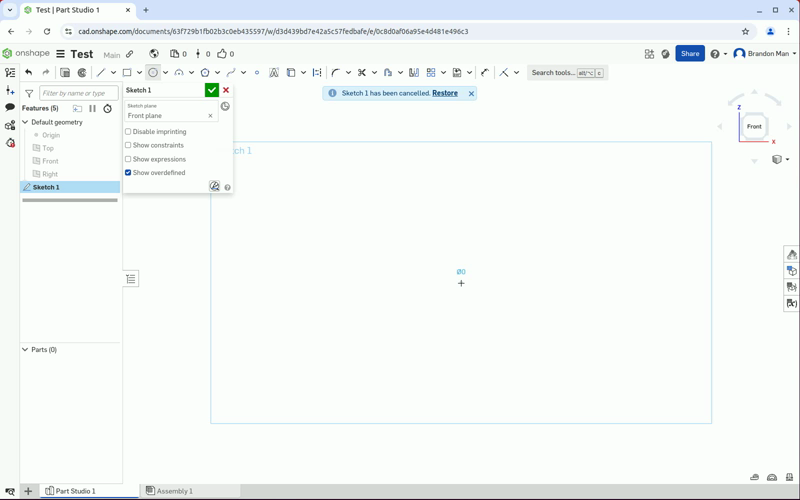
mouse_move(574, 282)
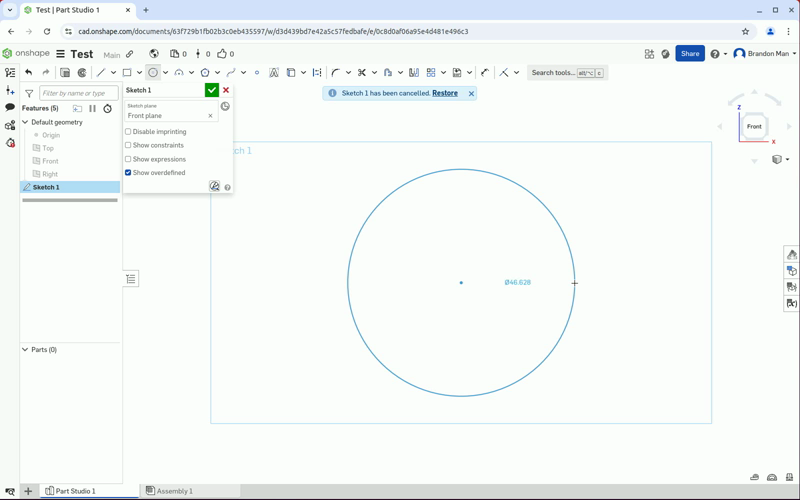
click(574, 282)
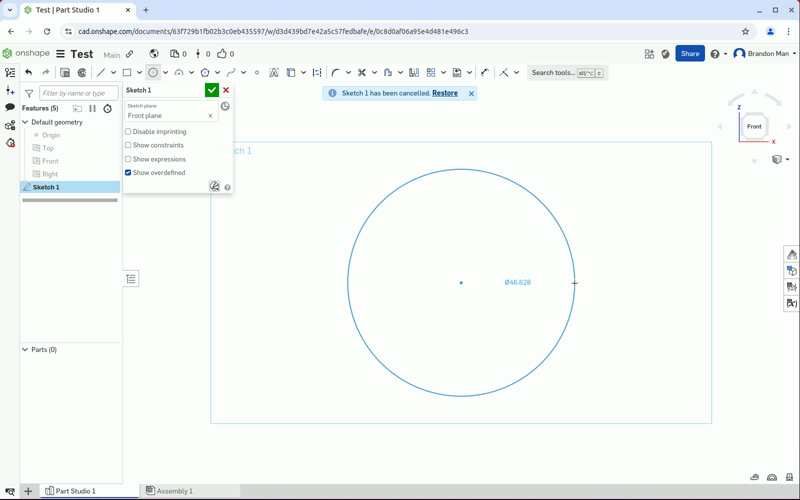
key(esc)
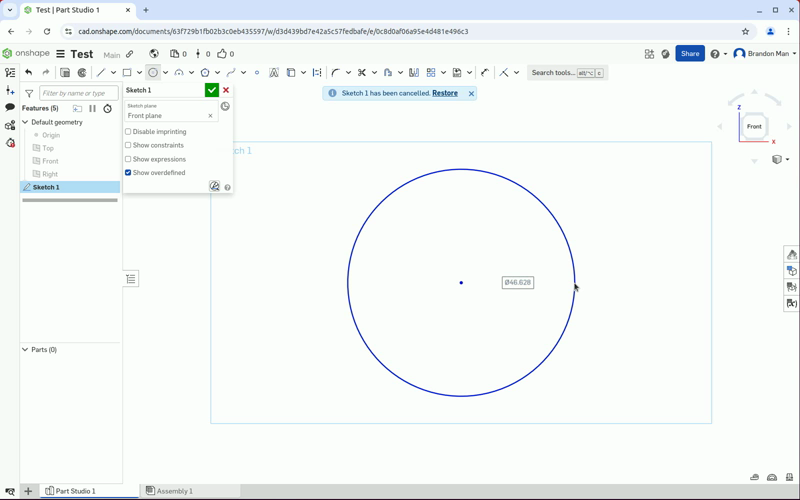
key(c)
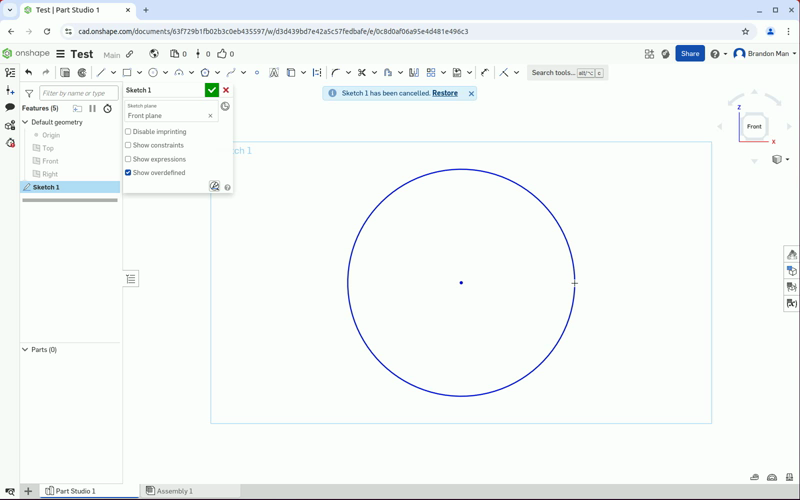
key_down(shift)
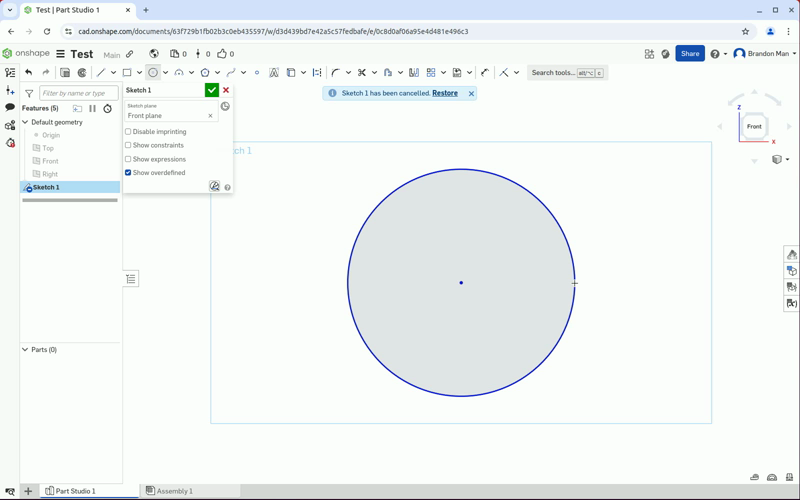
mouse_move(461, 282)
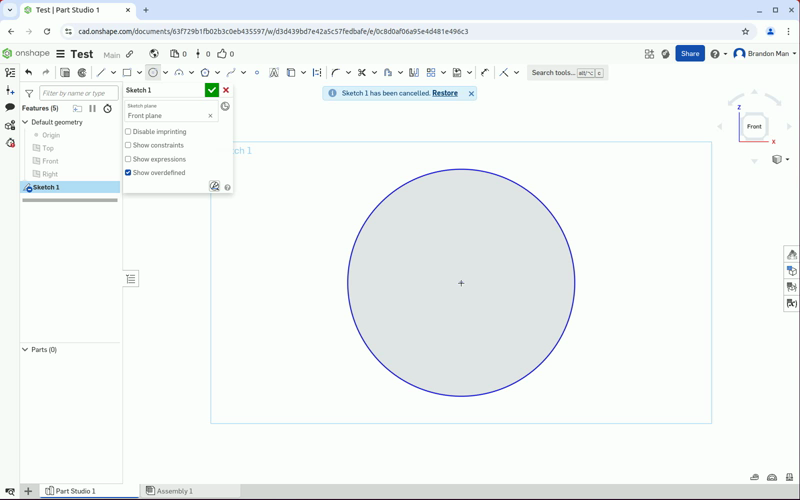
click(461, 282)
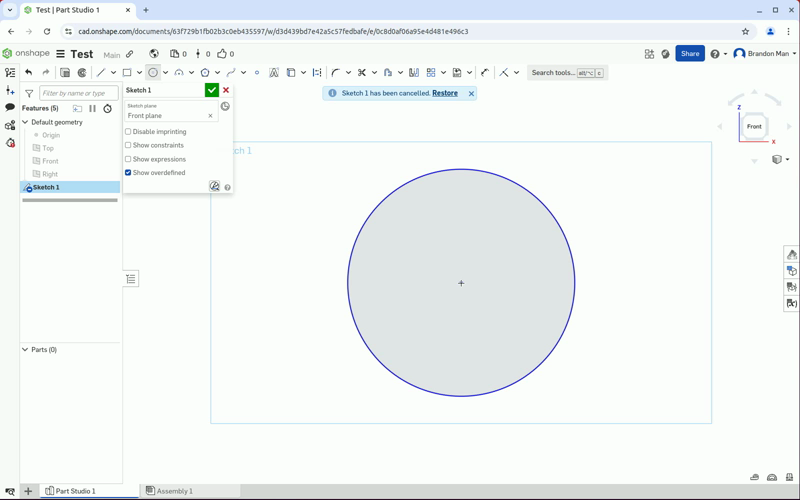
key_up(shift)
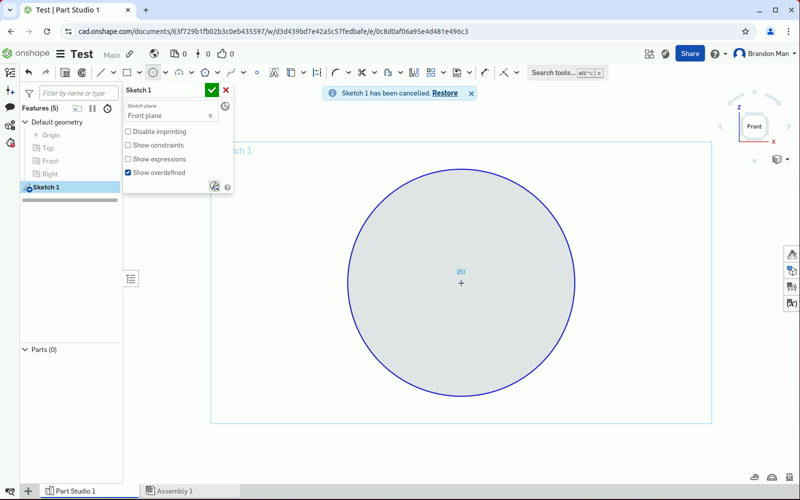
mouse_move(543, 282)
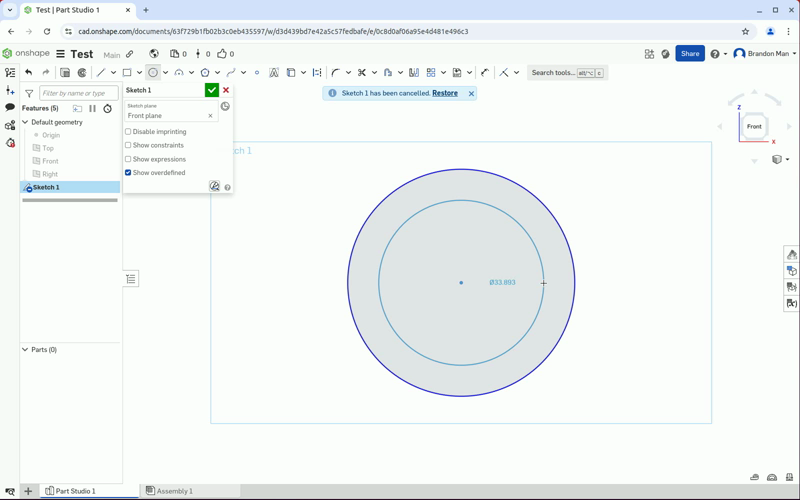
click(543, 282)
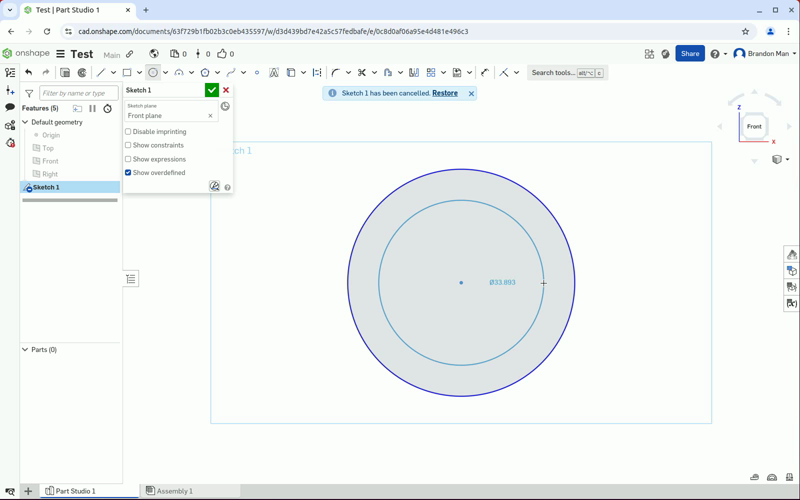
key(esc)
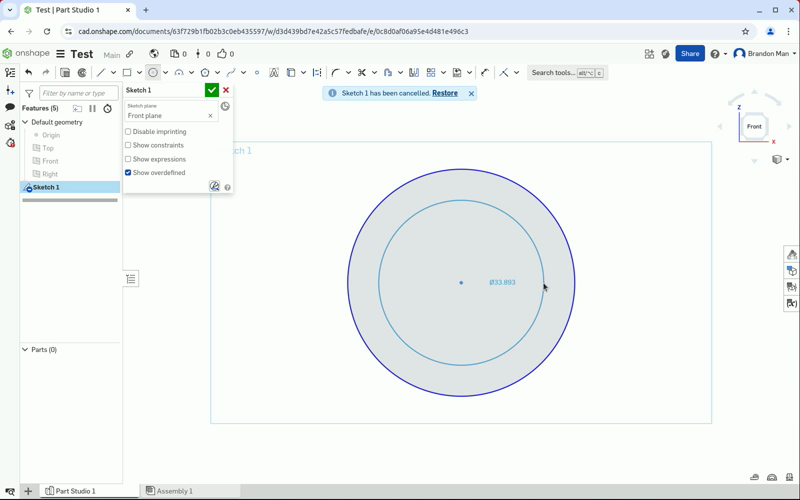
mouse_move(537, 225)
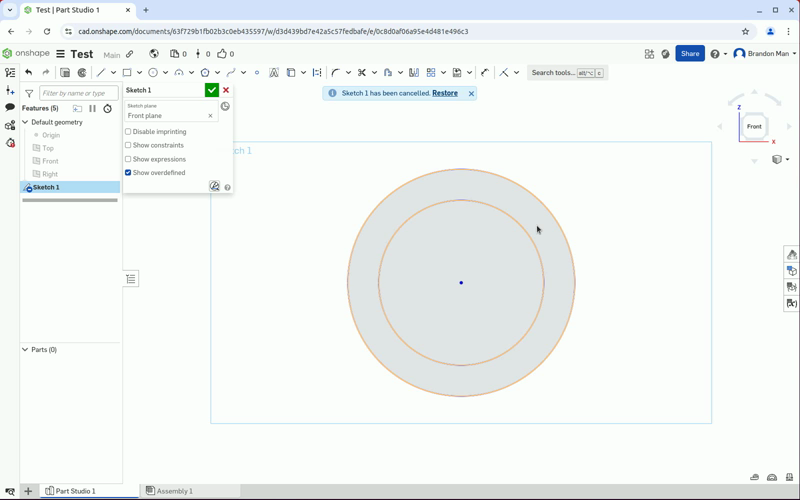
click(537, 225)
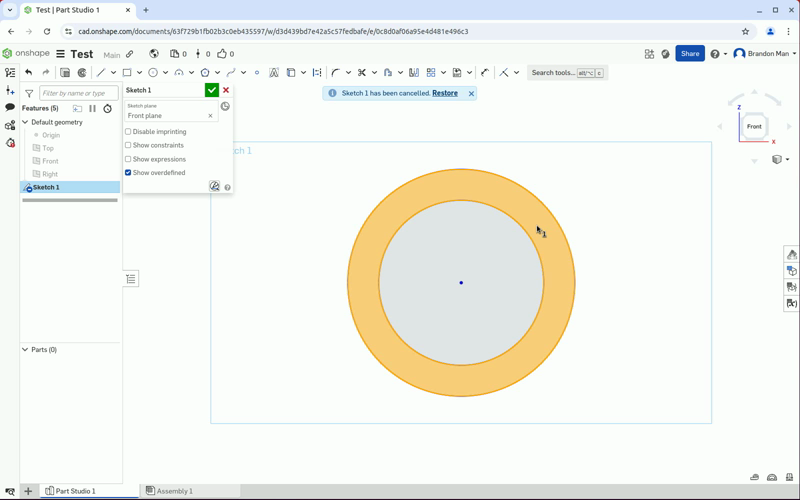
mouse_move(73, 352)
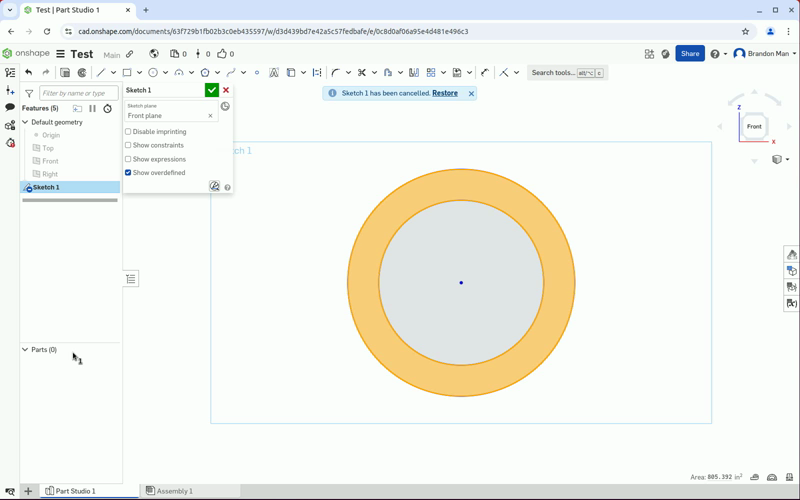
key(shift+y)
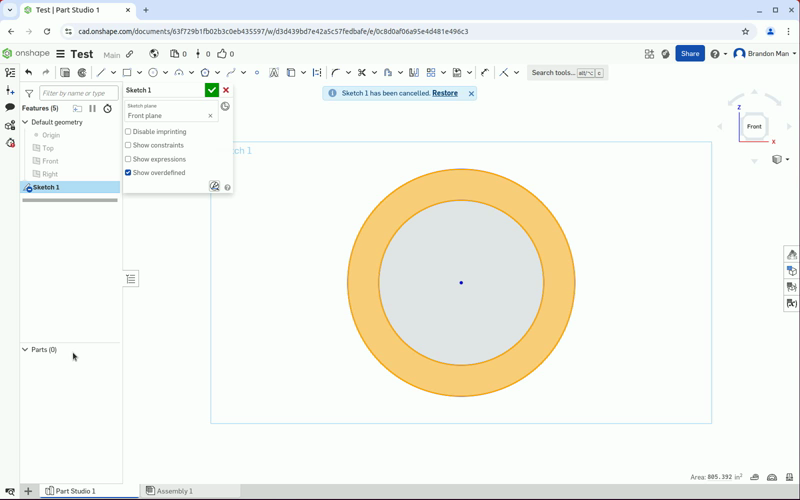
key(shift+e)
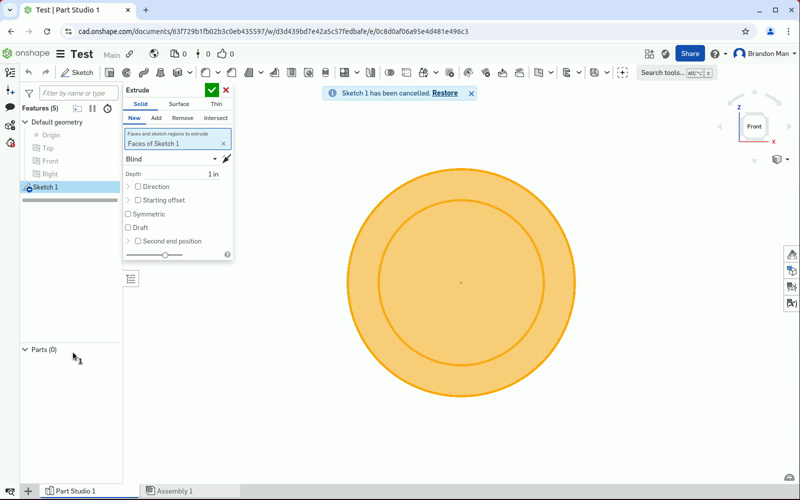
mouse_move(143, 106)
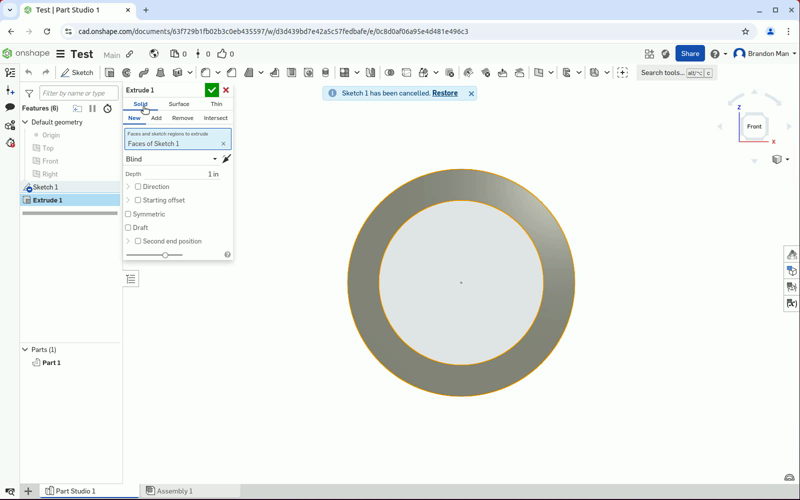
click(143, 106)
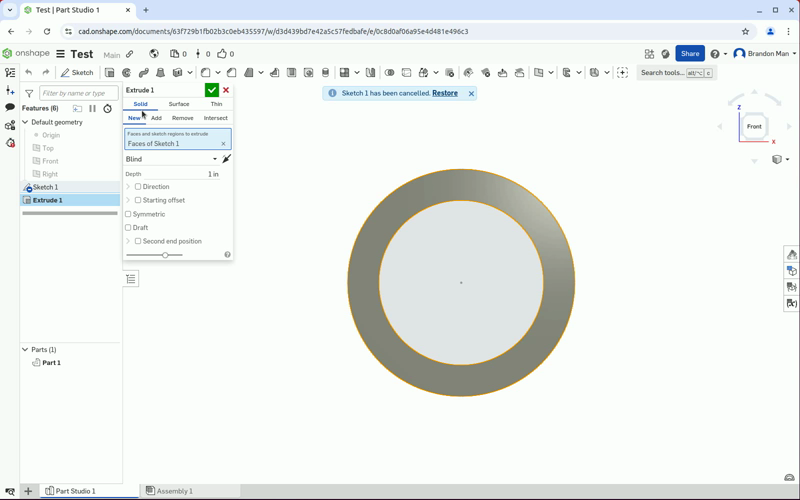
mouse_move(137, 120)
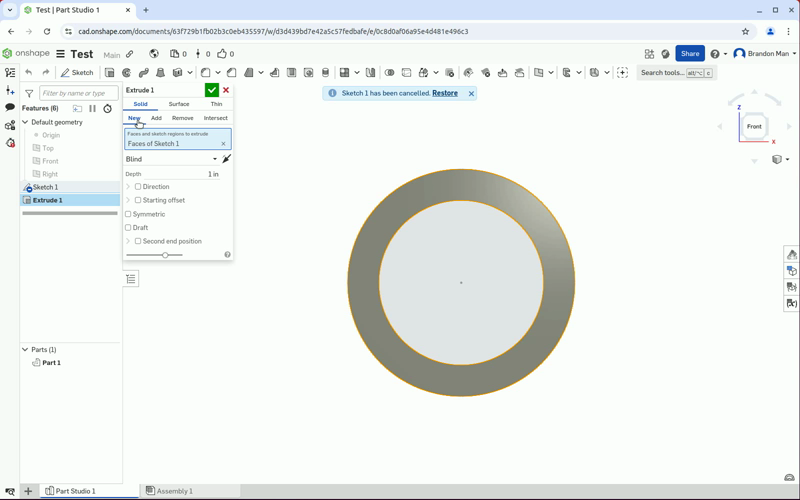
click(137, 120)
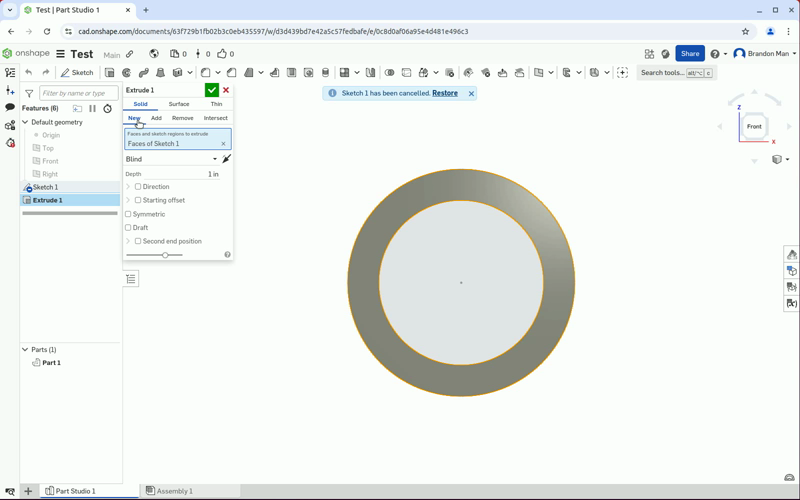
key(tab, 4)
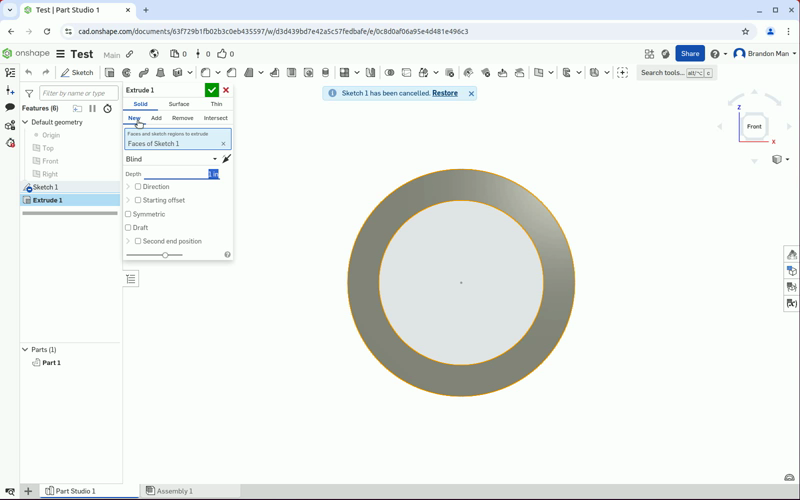
text(8.906)
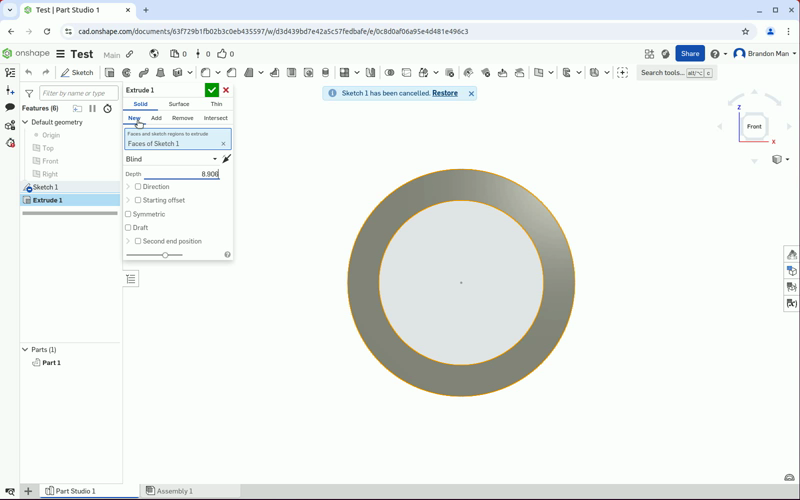
key(enter)
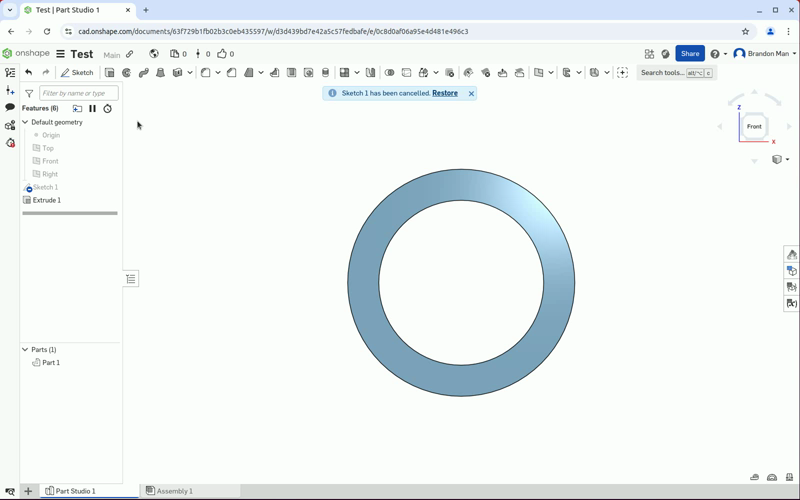
key(shift+h)
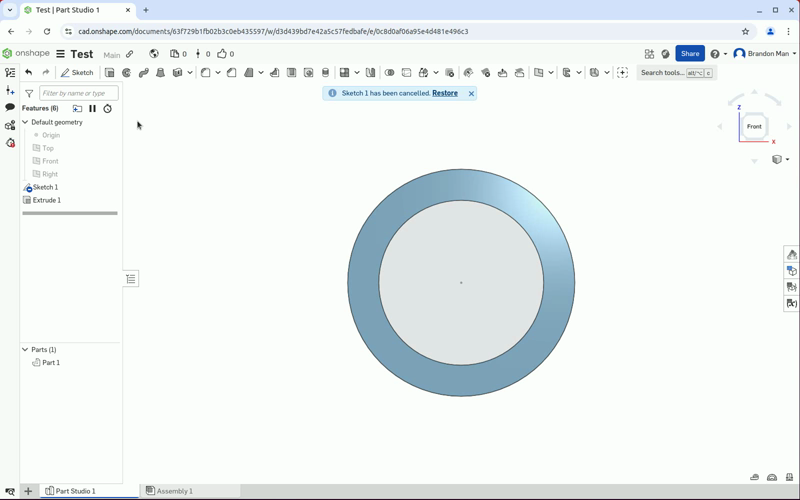
key(shift+h)
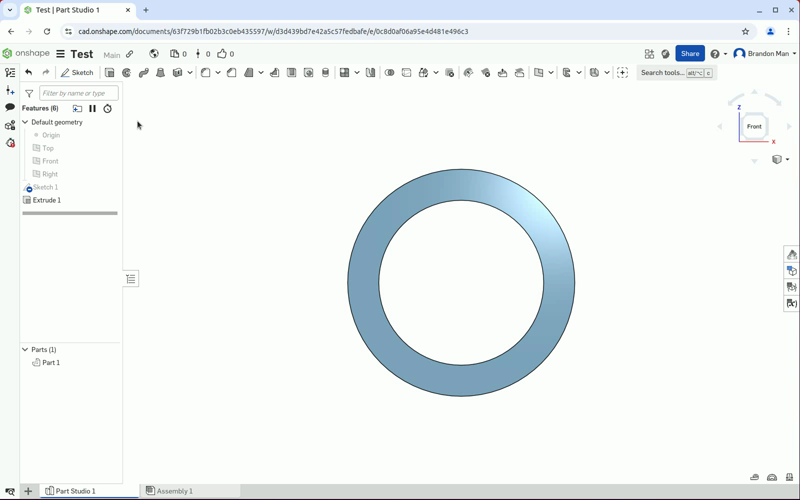
mouse_move(73, 189)
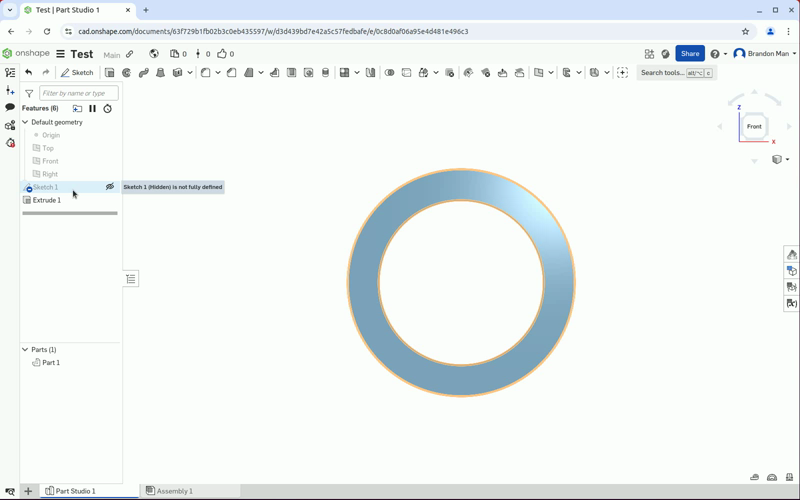
click(73, 189)
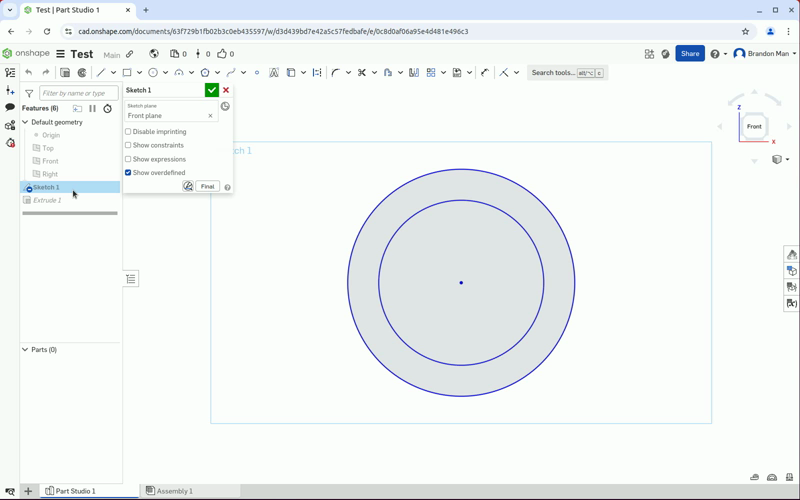
mouse_move(229, 92)
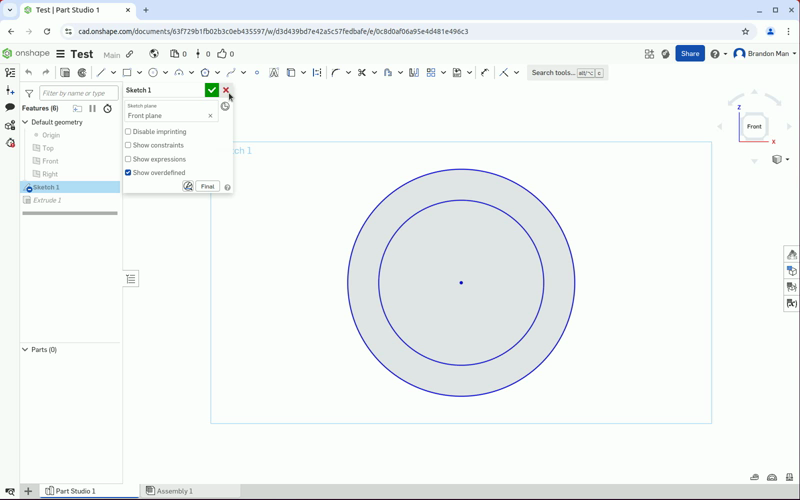
click(229, 92)
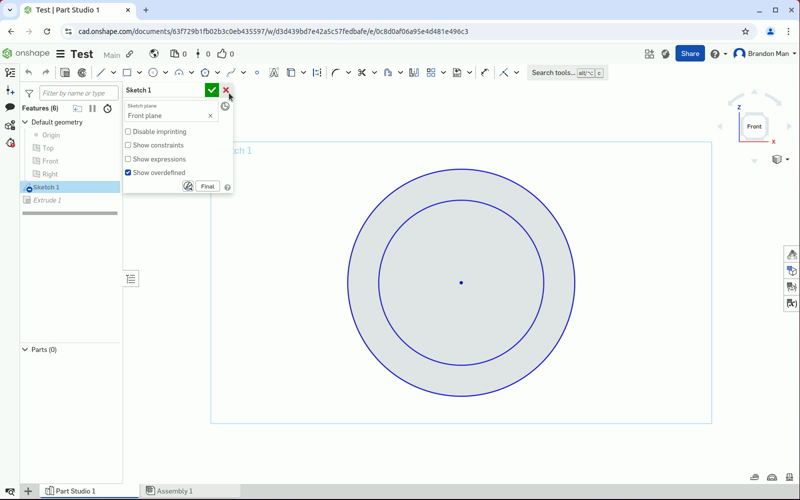
key(shift+s)
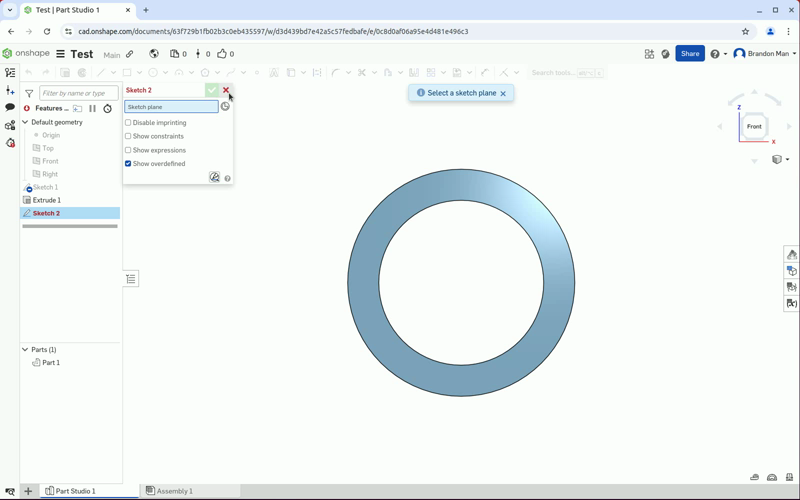
mouse_move(73, 163)
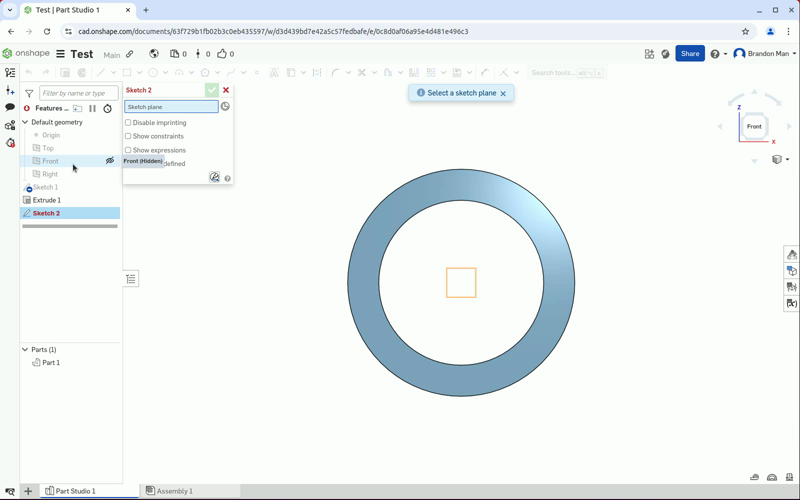
click(73, 163)
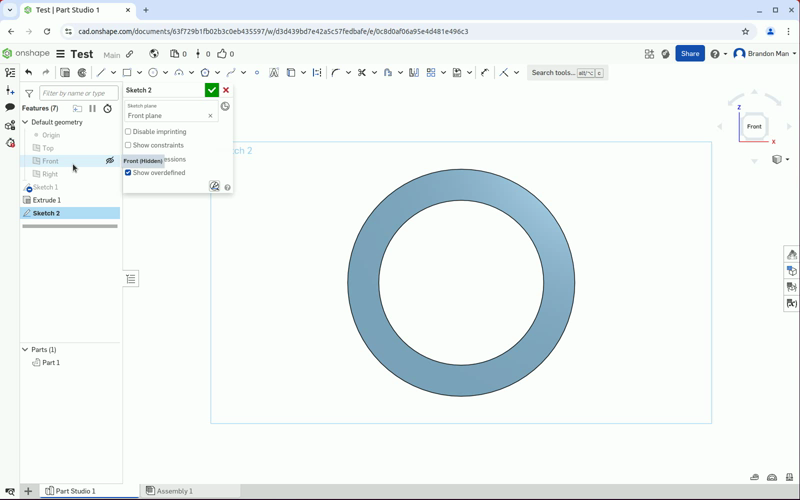
mouse_move(73, 352)
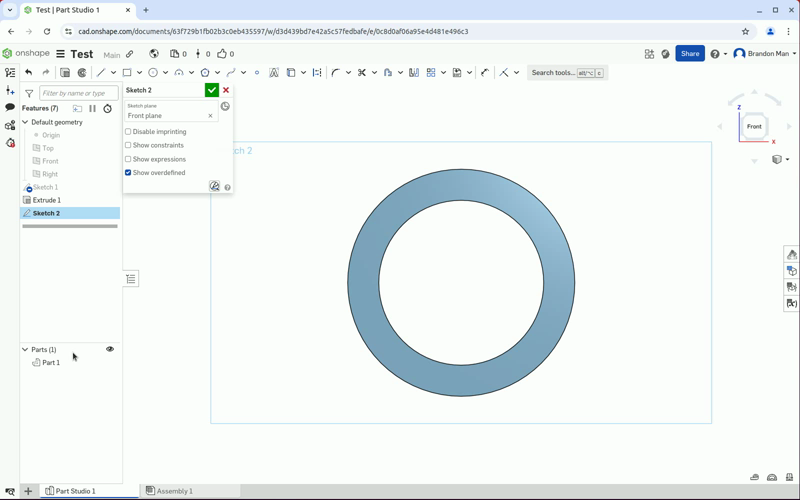
key(y)
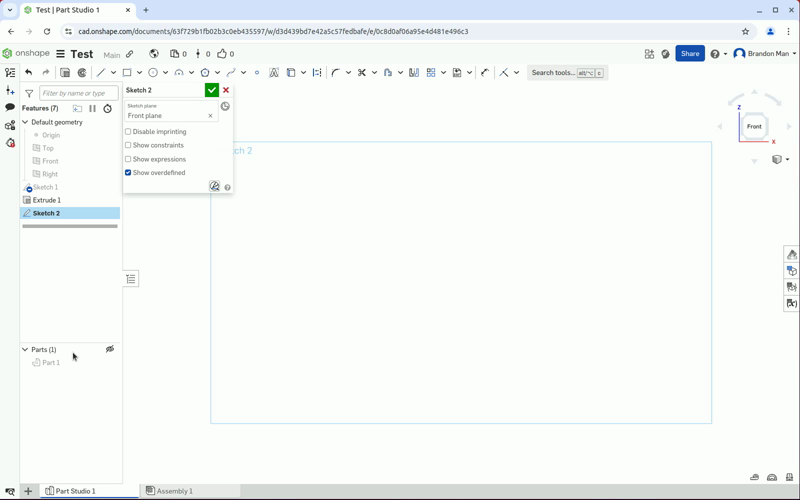
key(c)
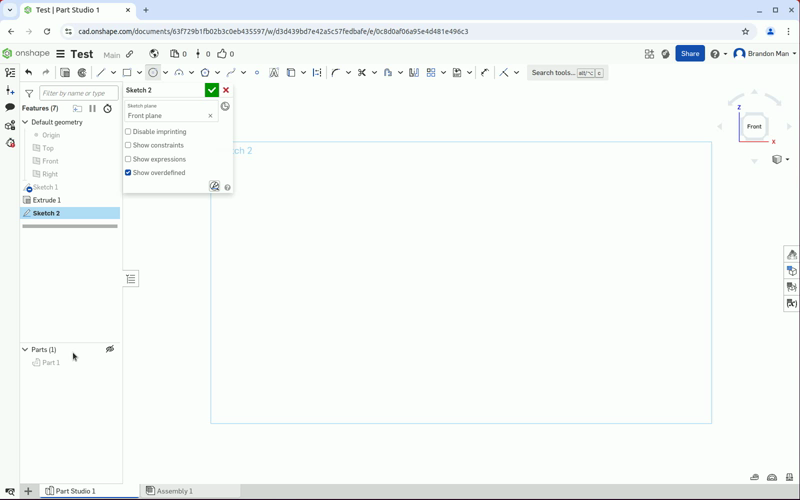
key_down(shift)
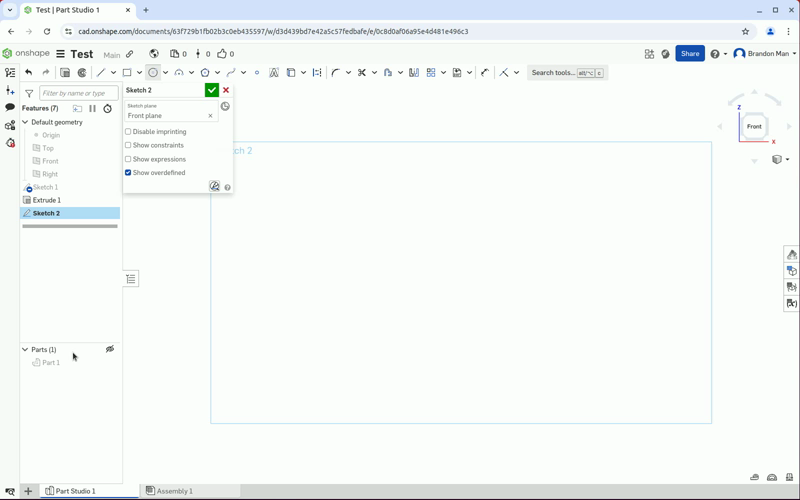
mouse_move(460, 282)
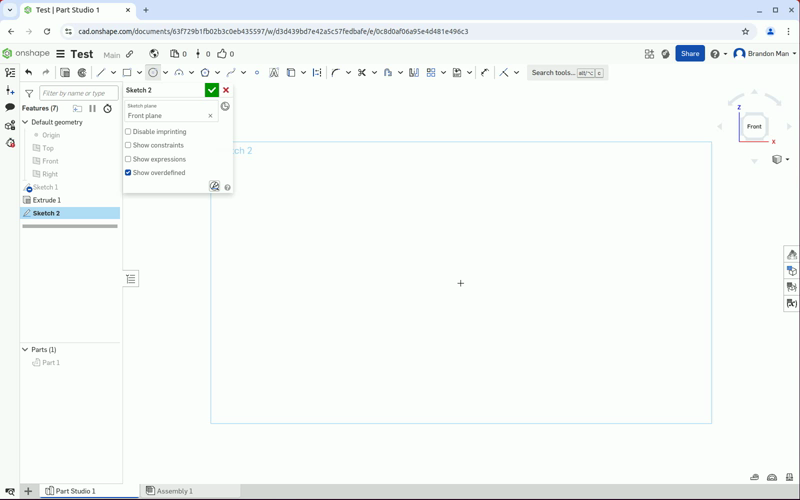
click(460, 282)
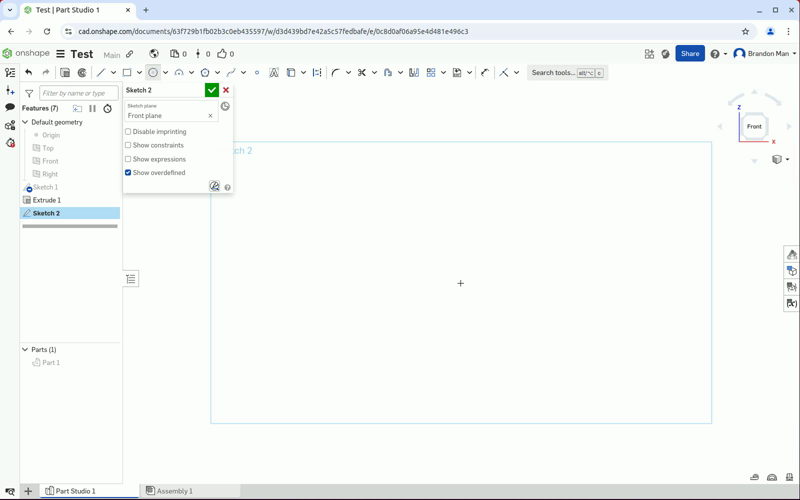
key_up(shift)
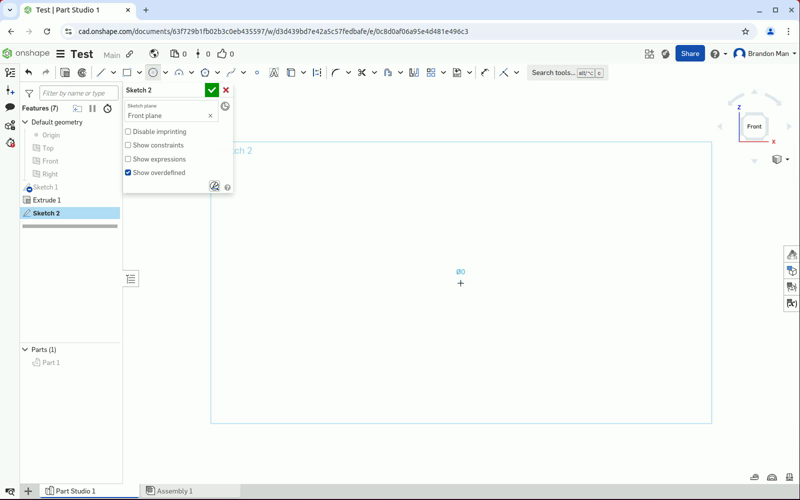
mouse_move(545, 282)
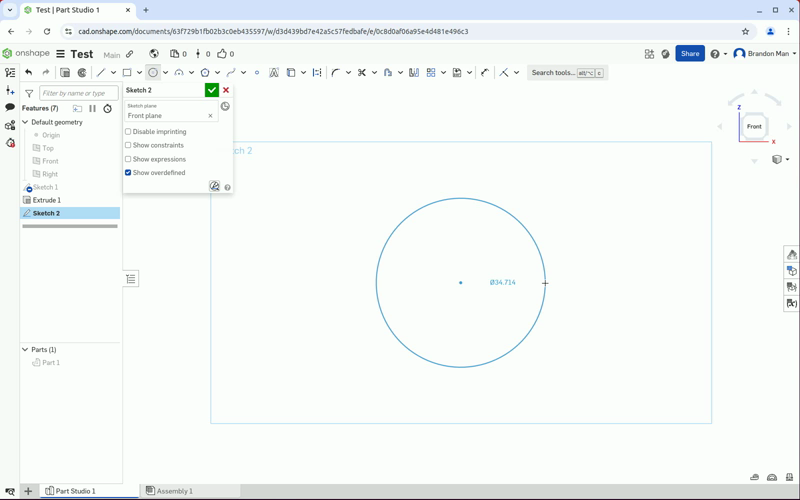
click(545, 282)
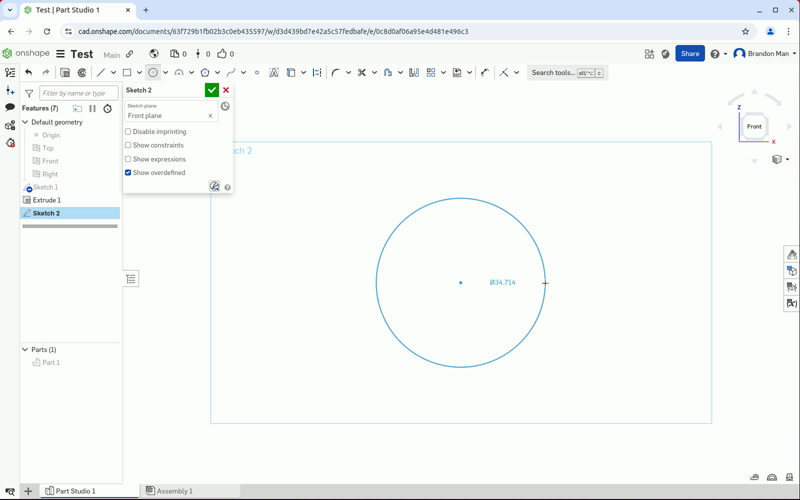
key(esc)
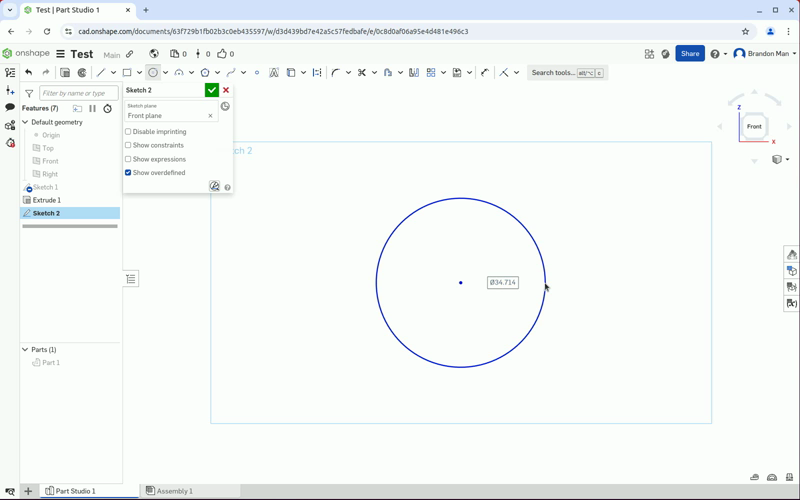
key(c)
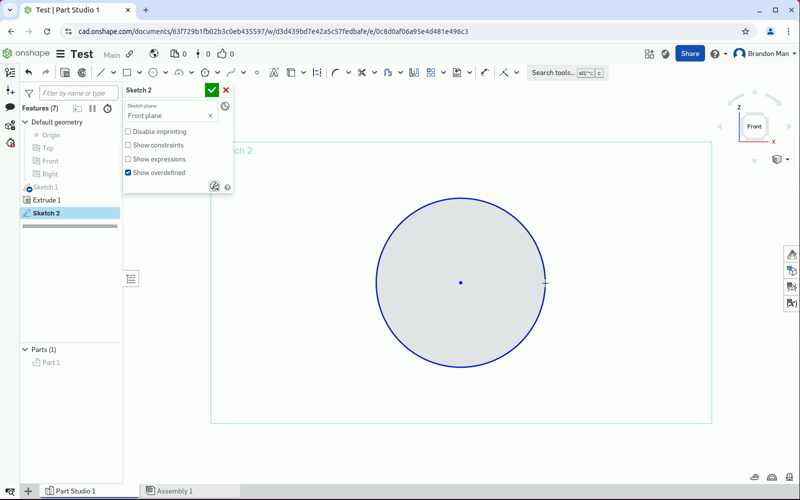
key_down(shift)
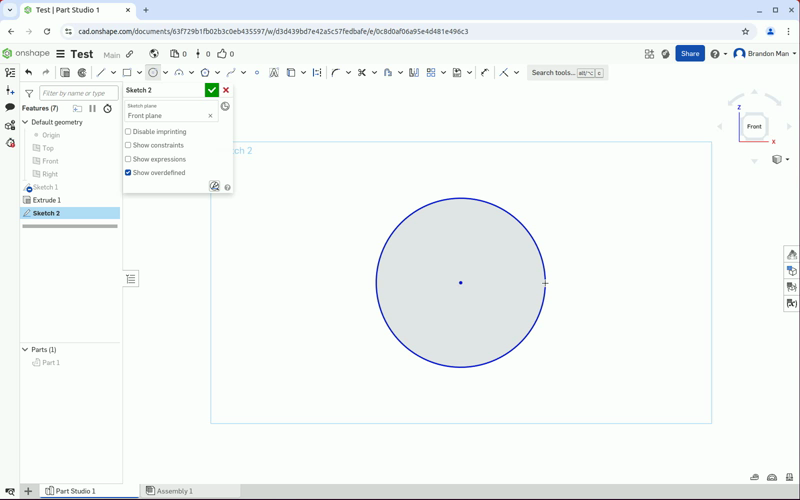
mouse_move(460, 282)
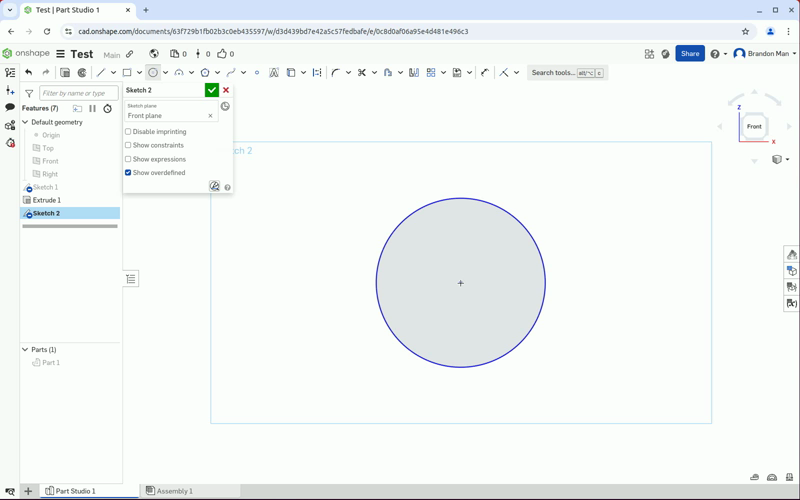
click(460, 282)
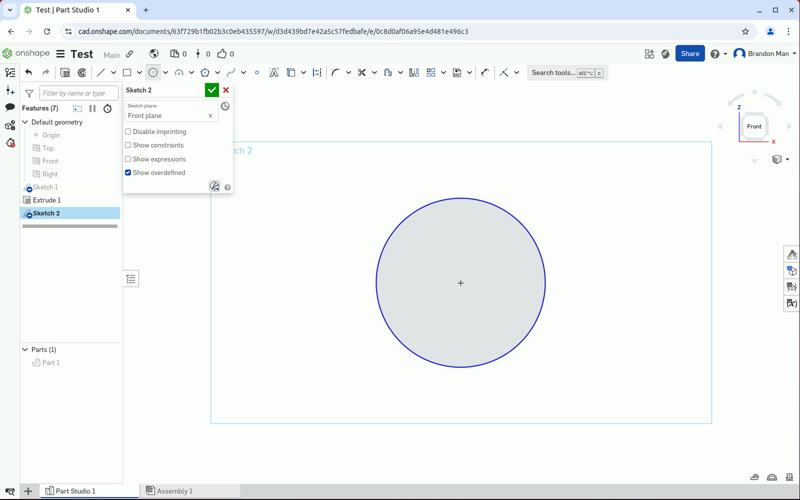
key_up(shift)
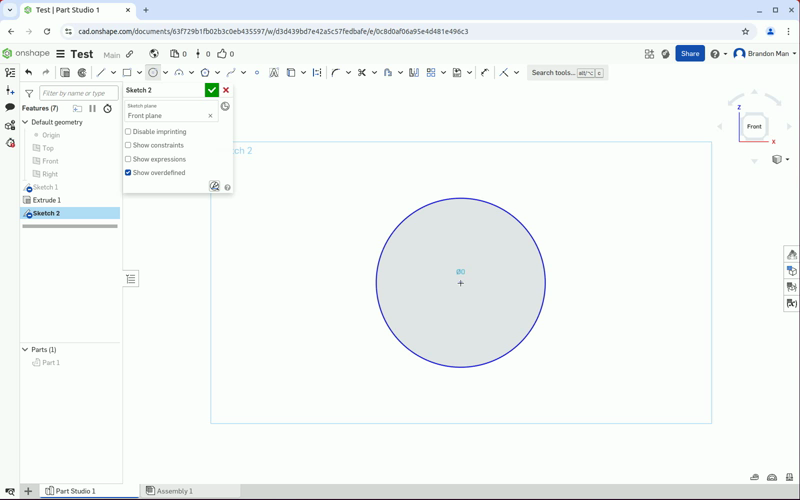
mouse_move(515, 282)
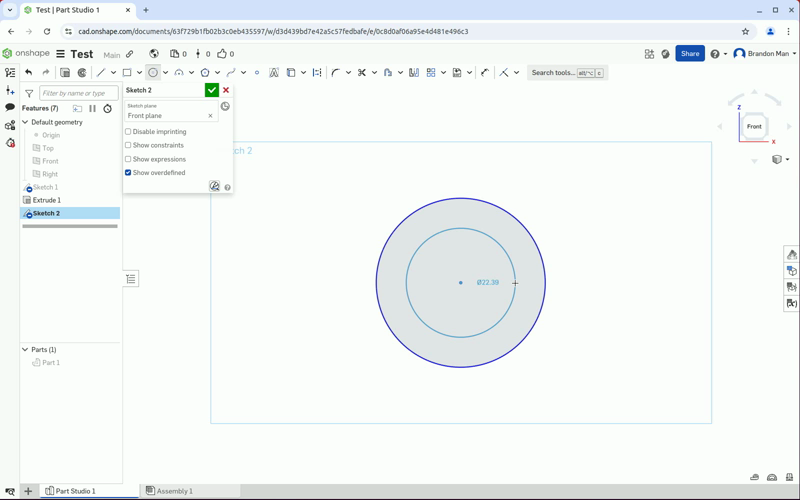
click(515, 282)
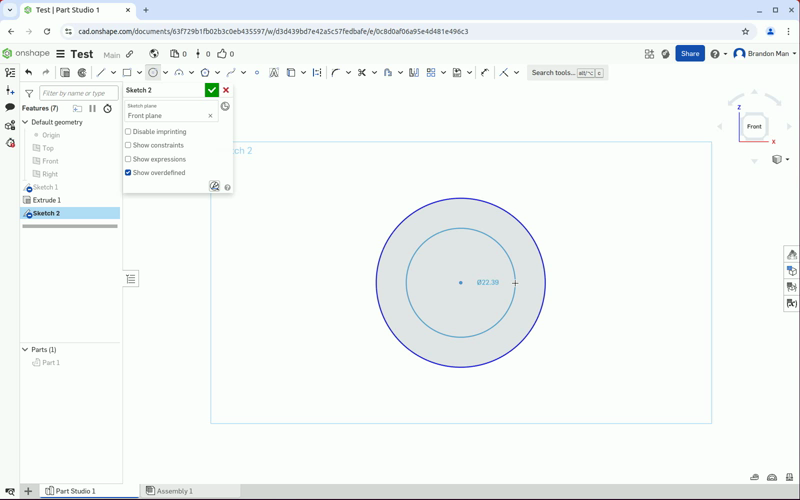
key(esc)
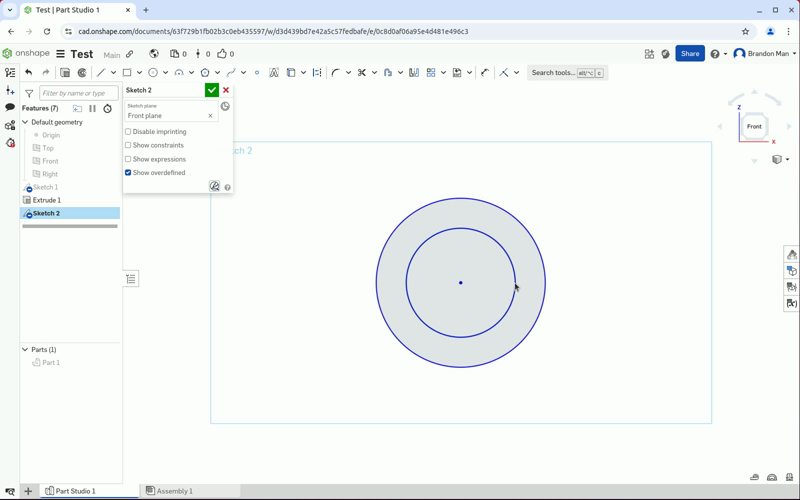
mouse_move(429, 223)
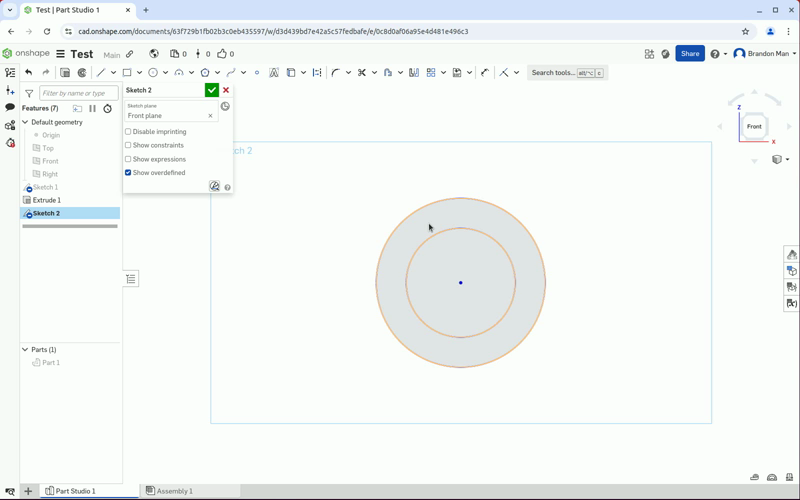
click(429, 223)
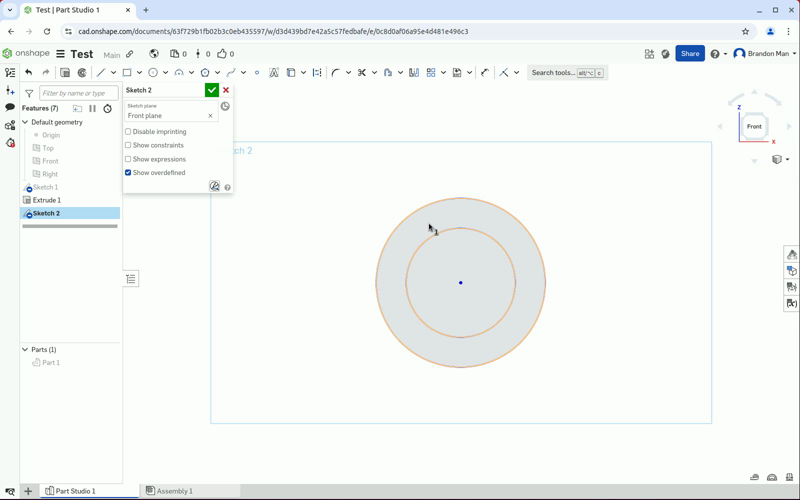
mouse_move(73, 352)
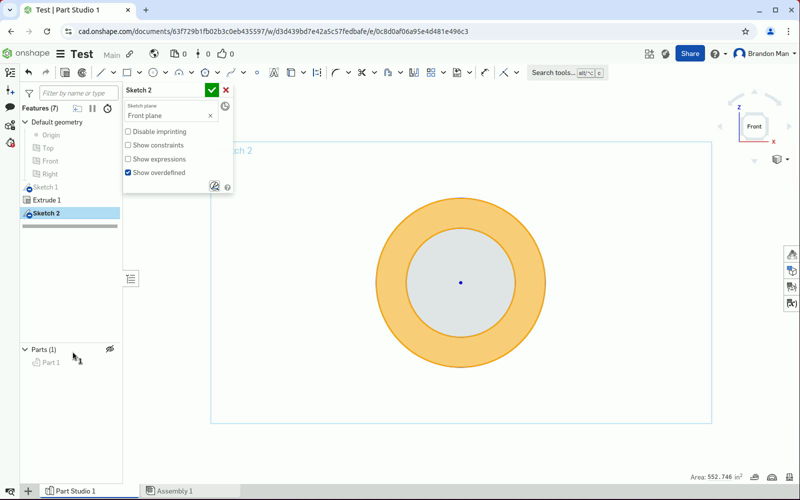
key(shift+y)
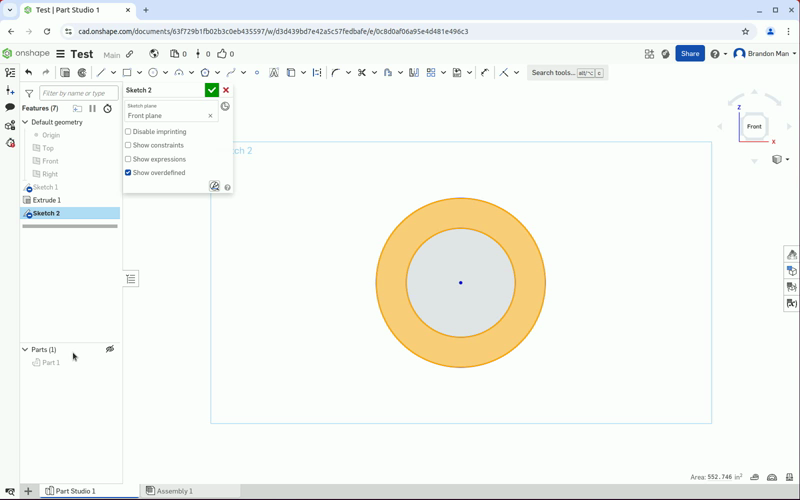
key(shift+e)
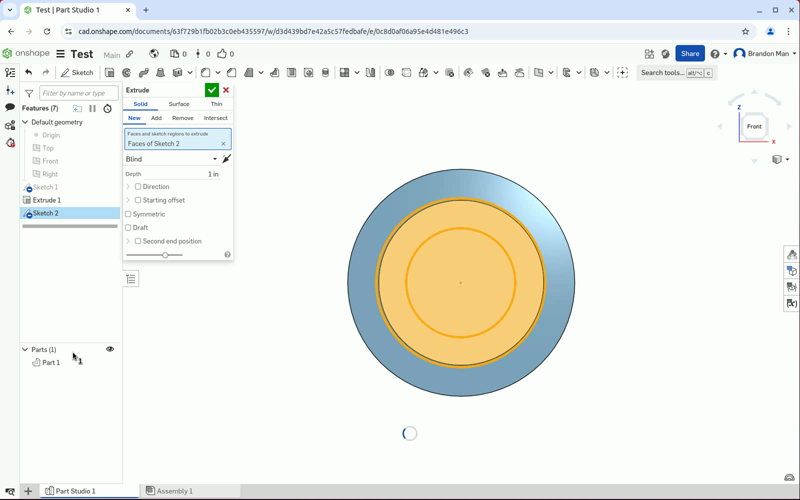
mouse_move(143, 106)
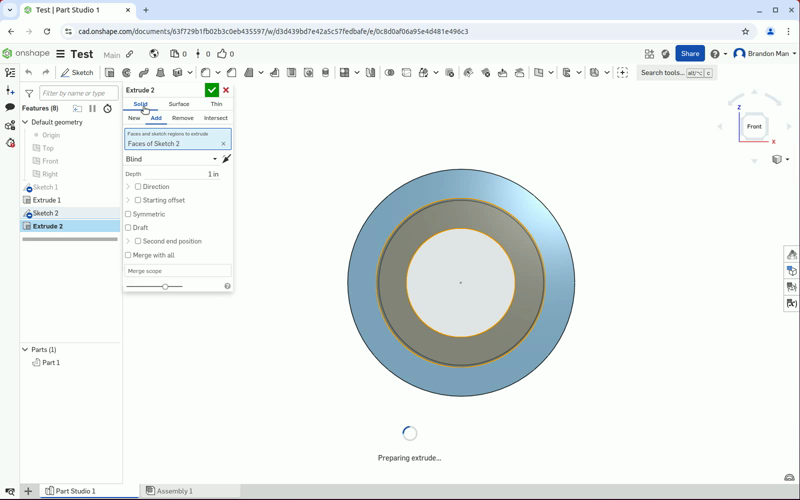
click(143, 106)
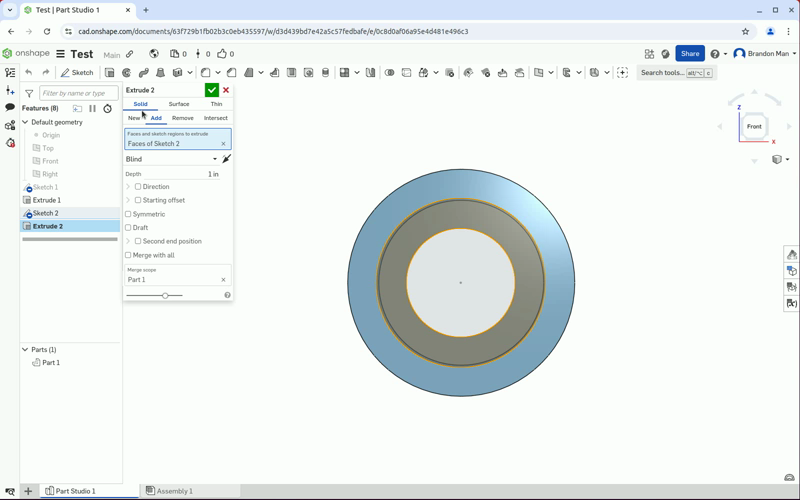
mouse_move(137, 120)
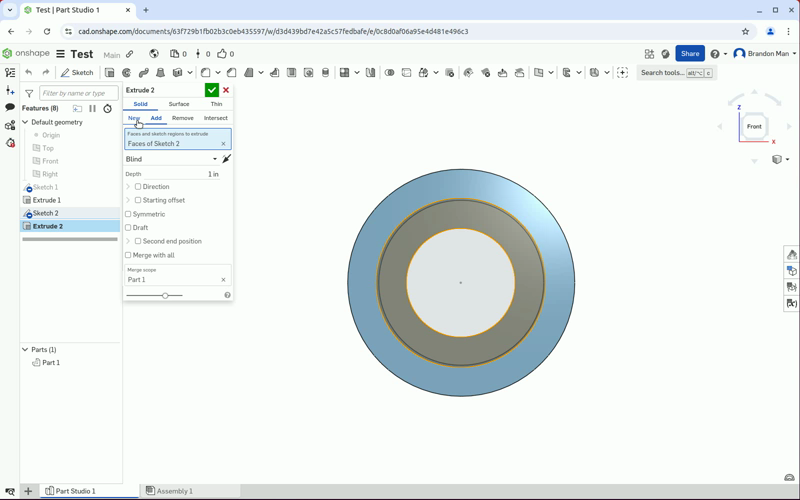
click(137, 120)
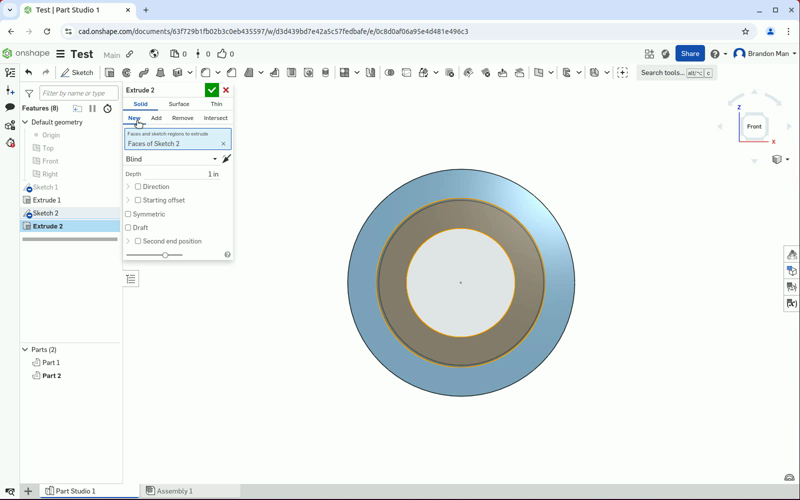
key(tab, 4)
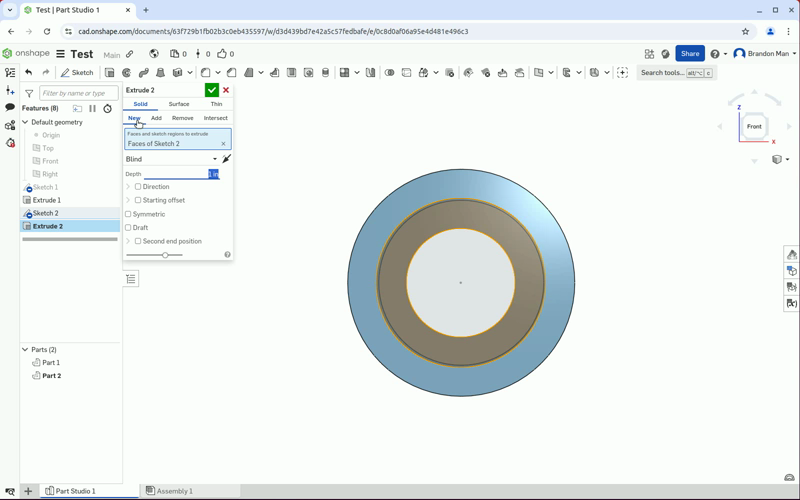
text(15.646)
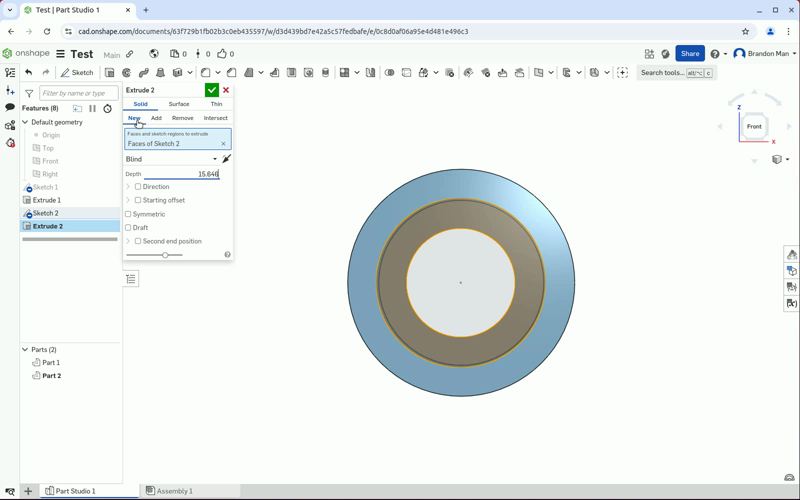
key(enter)
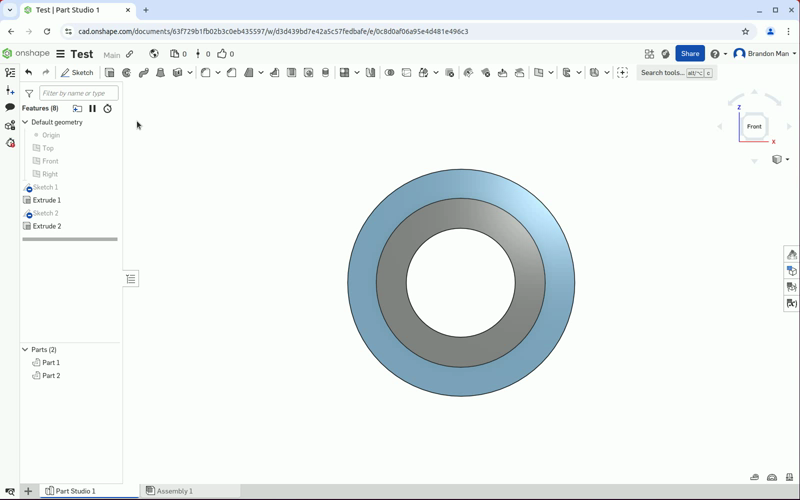
key(shift+h)
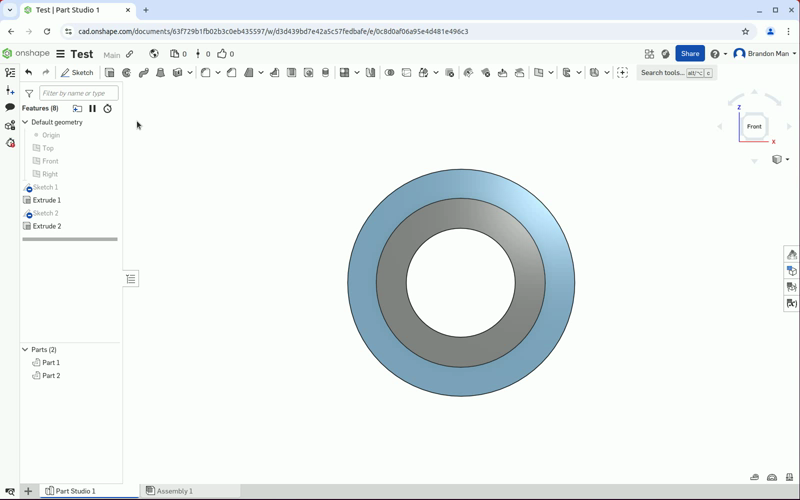
key(shift+h)
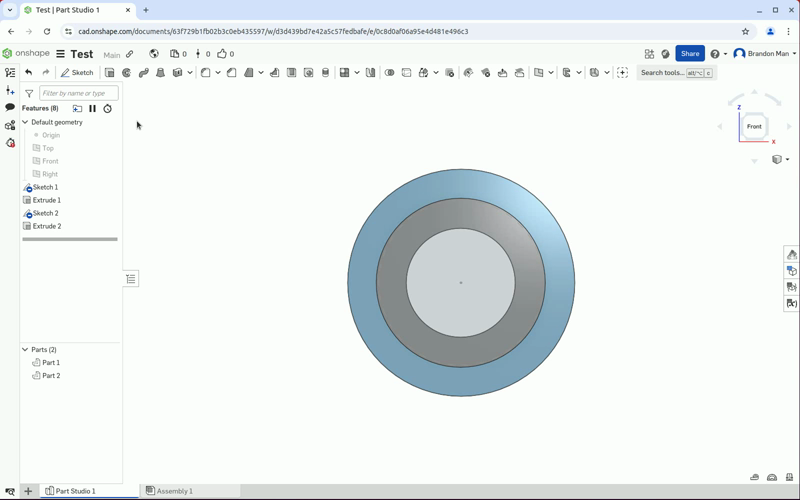
key(shift+7)
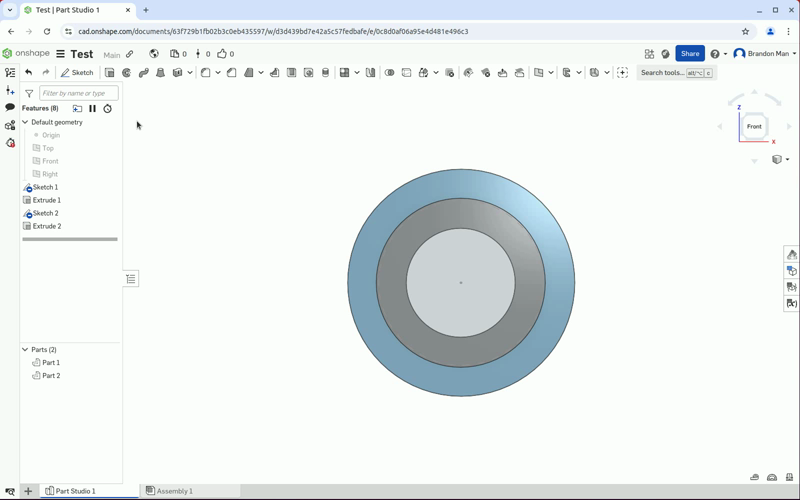
key(left, 2)
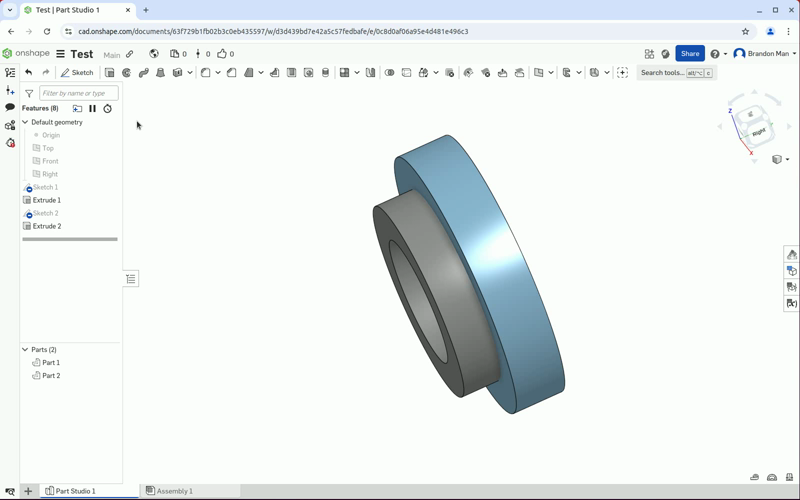
key(down, 2)
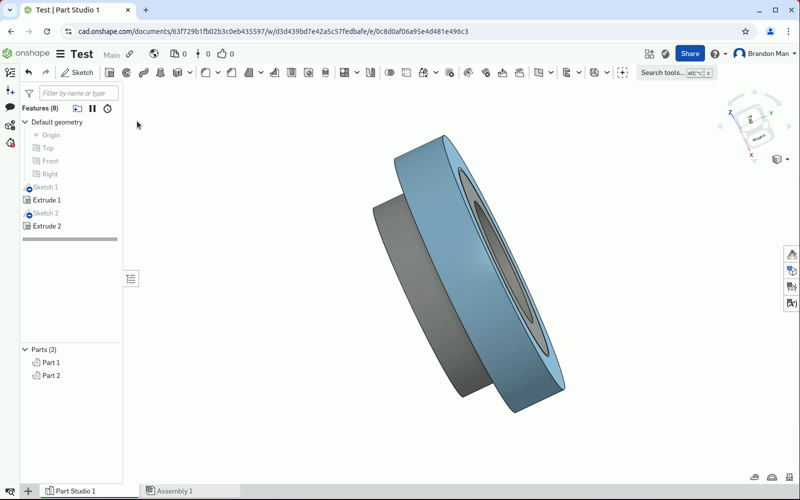
key(up, 2)
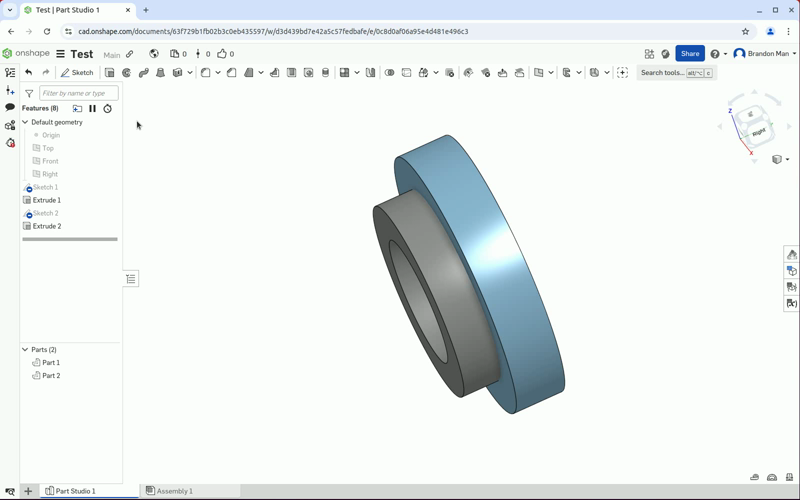
key(right, 2)
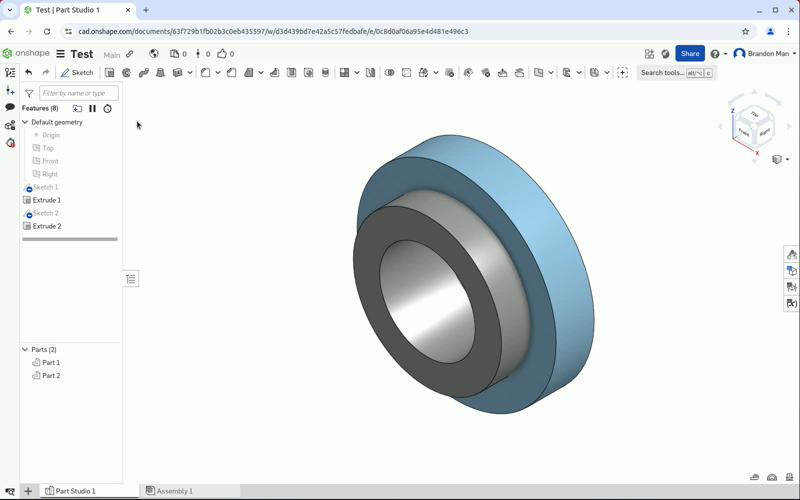
mouse_move(73, 189)
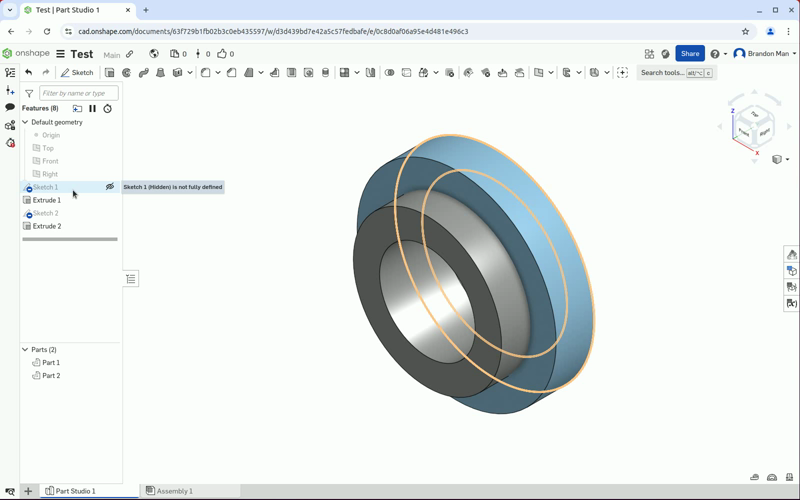
click(73, 189)